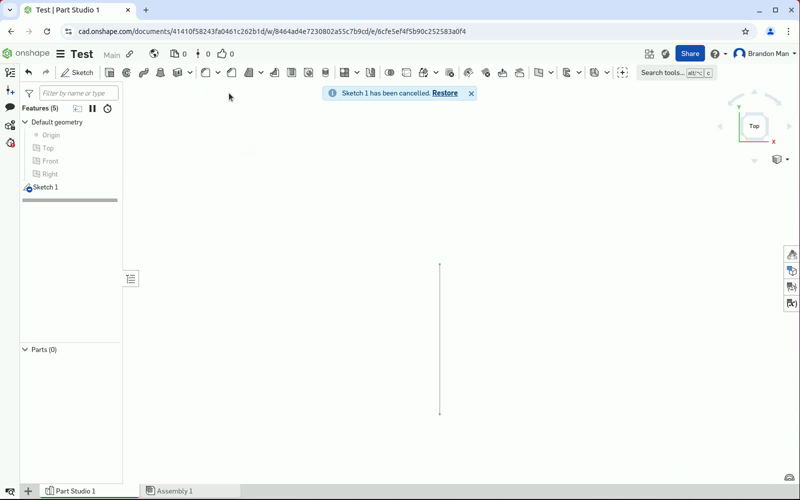
key(shift+h)
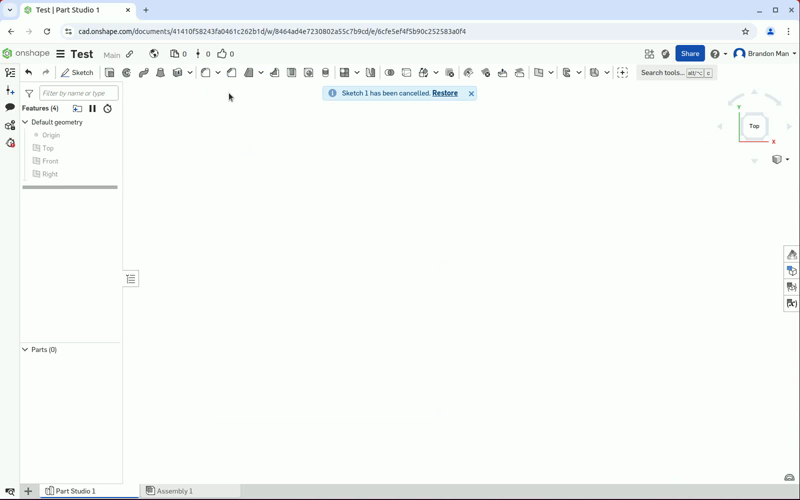
key(shift+s)
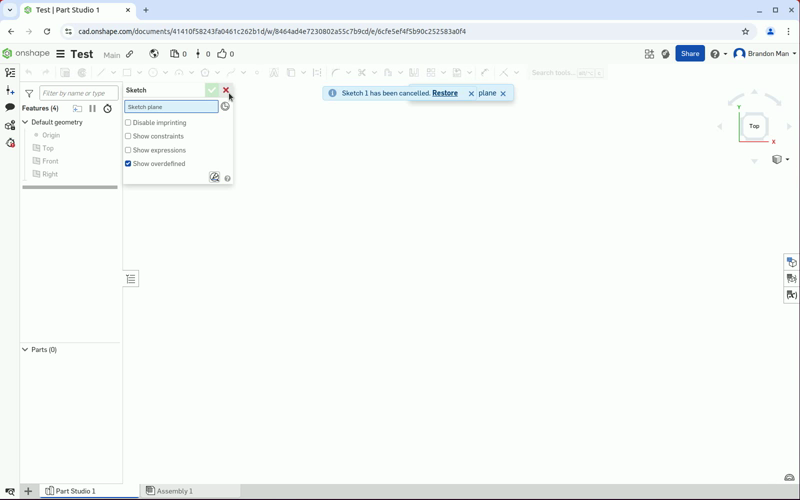
mouse_move(73, 150)
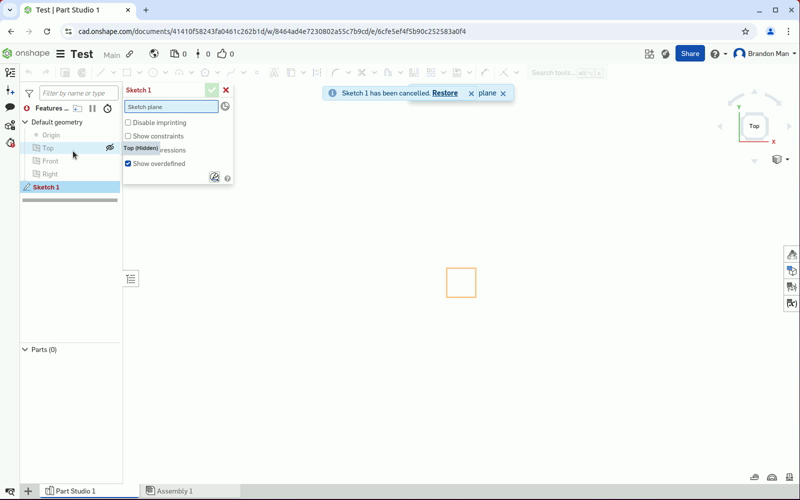
click(73, 150)
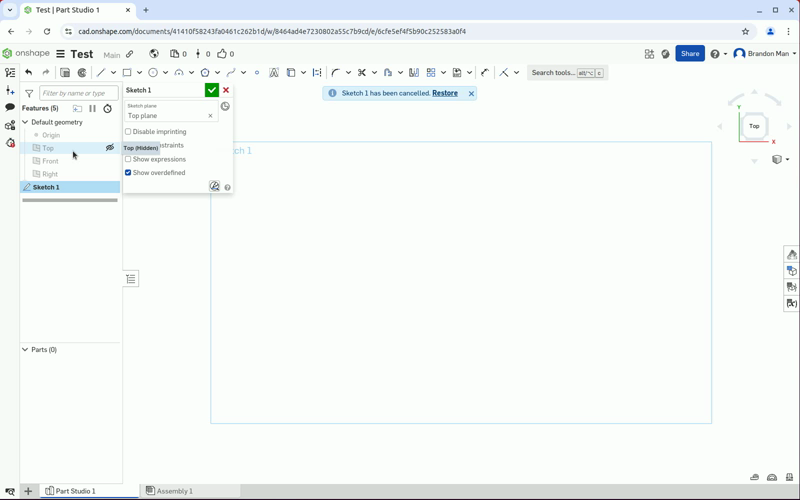
mouse_move(73, 352)
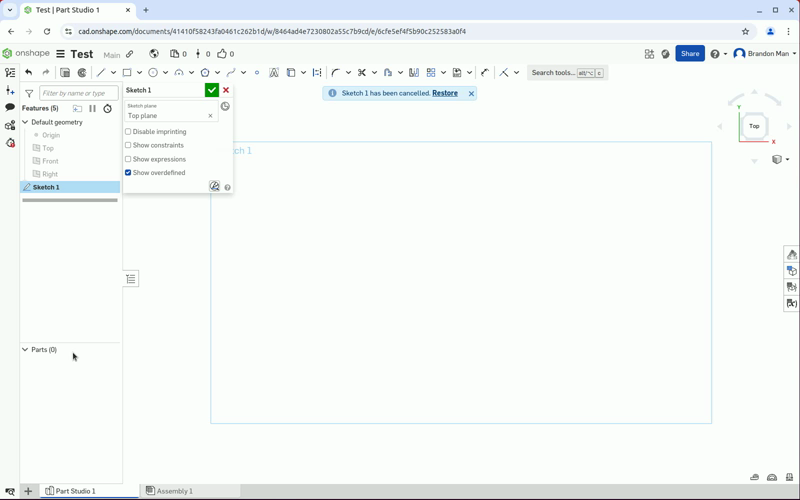
key(y)
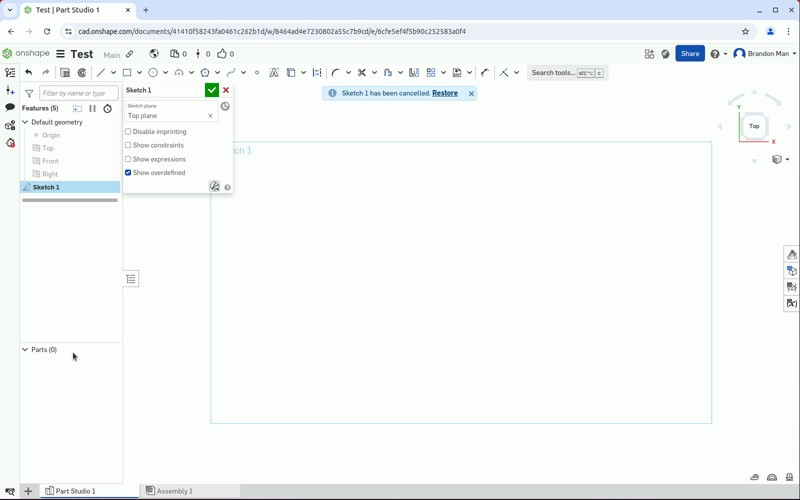
key(c)
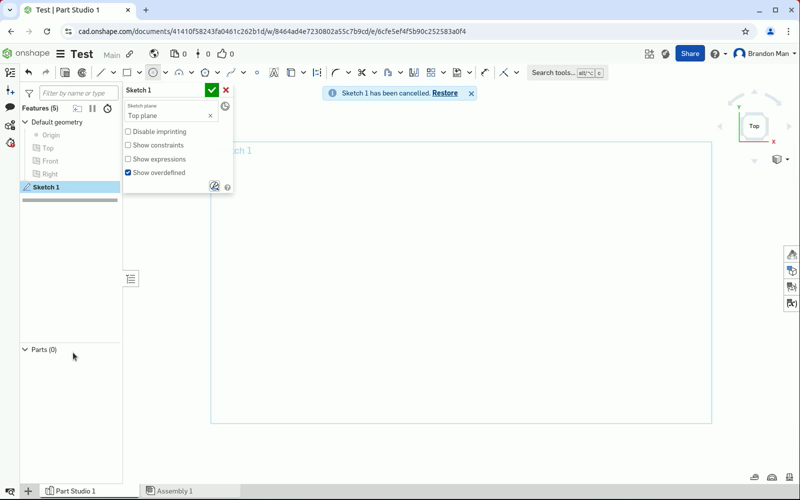
key_down(shift)
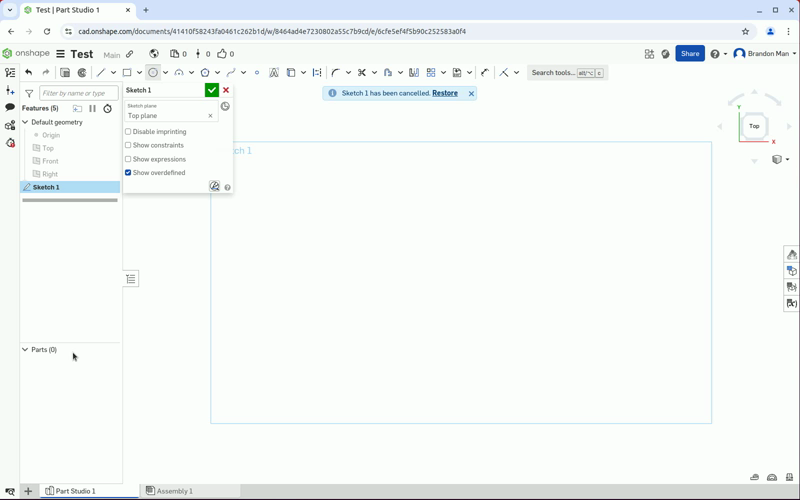
mouse_move(460, 216)
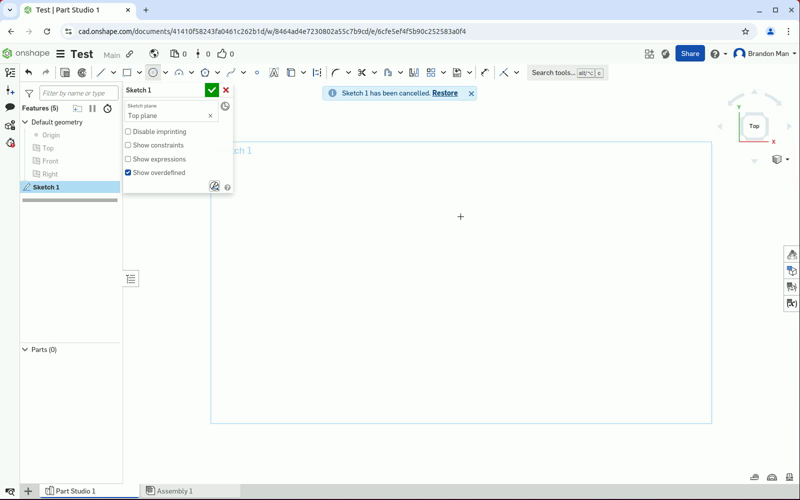
click(460, 216)
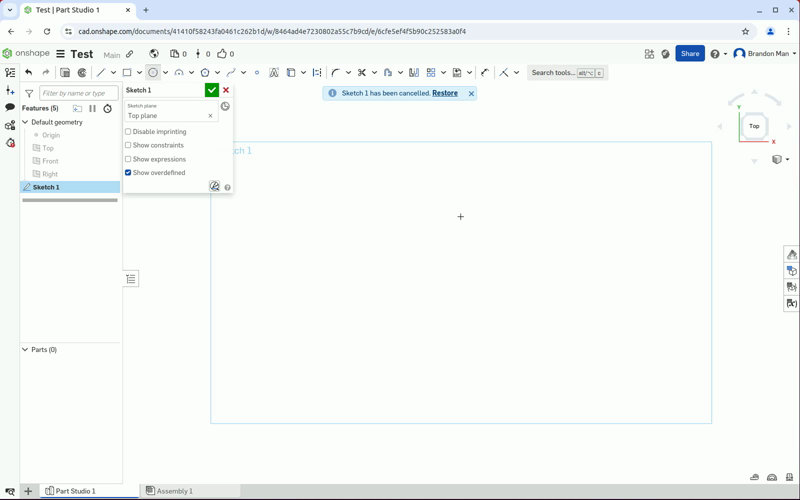
key_up(shift)
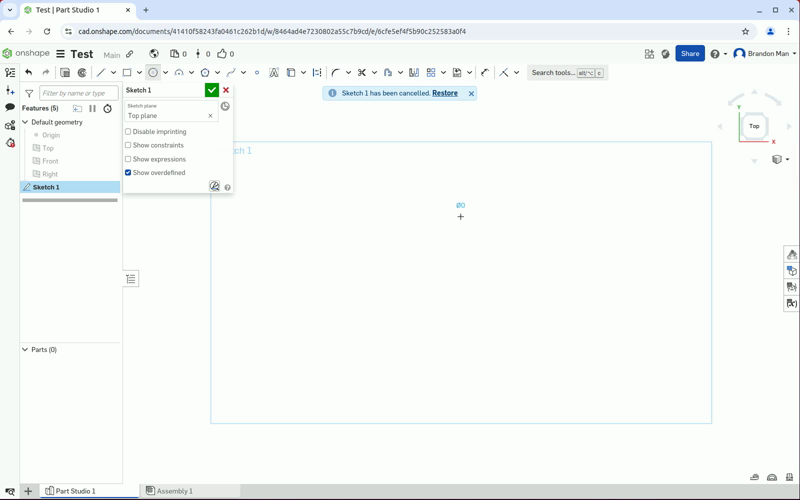
mouse_move(506, 216)
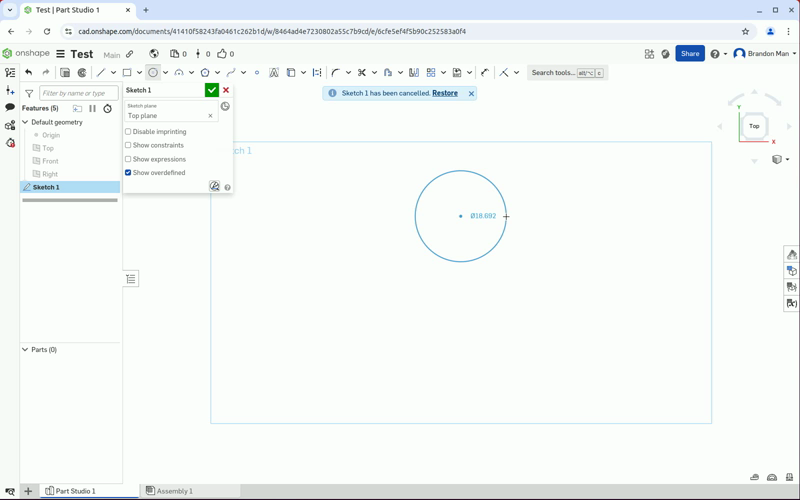
click(506, 216)
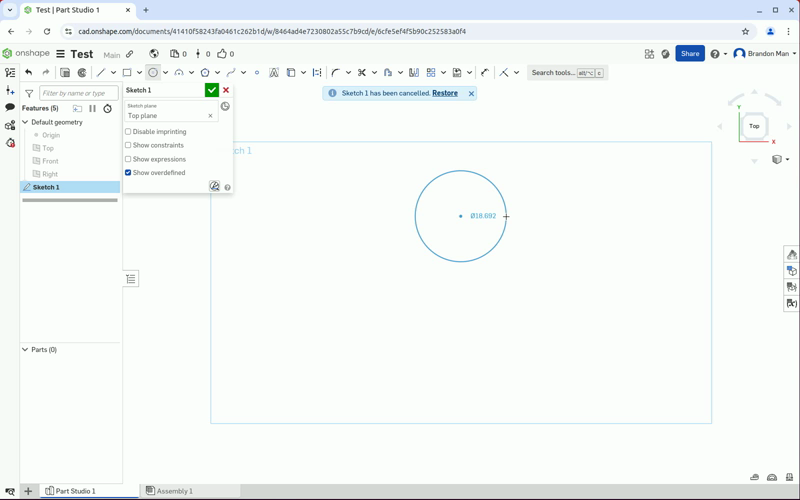
key(esc)
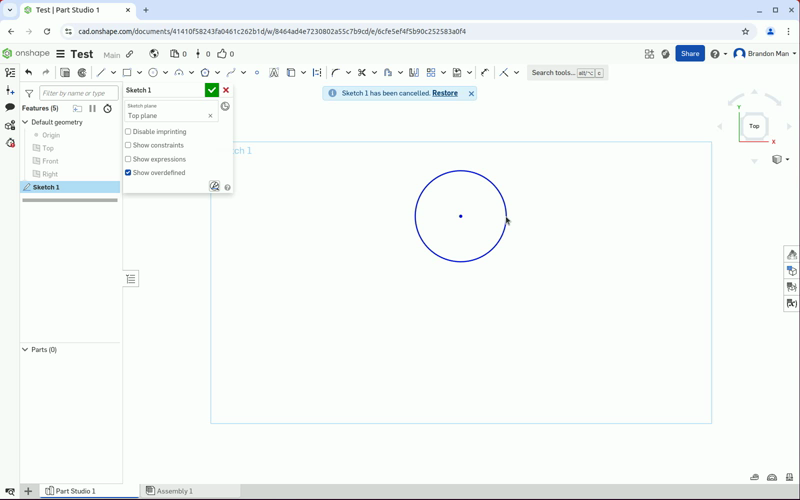
key(c)
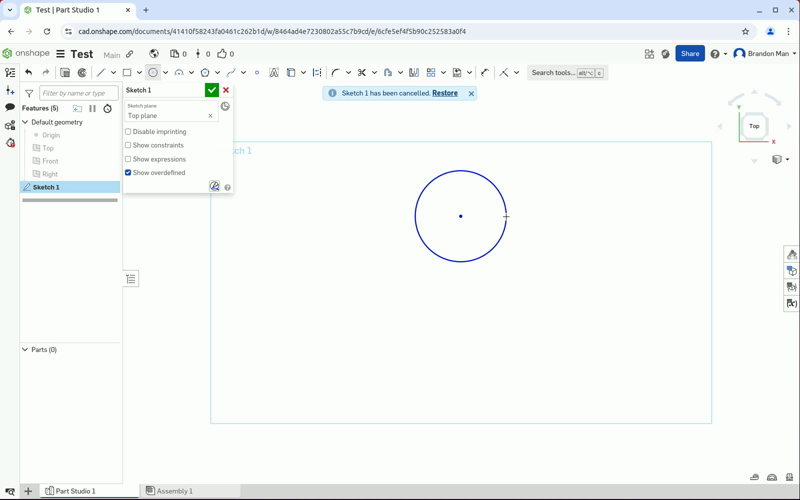
key_down(shift)
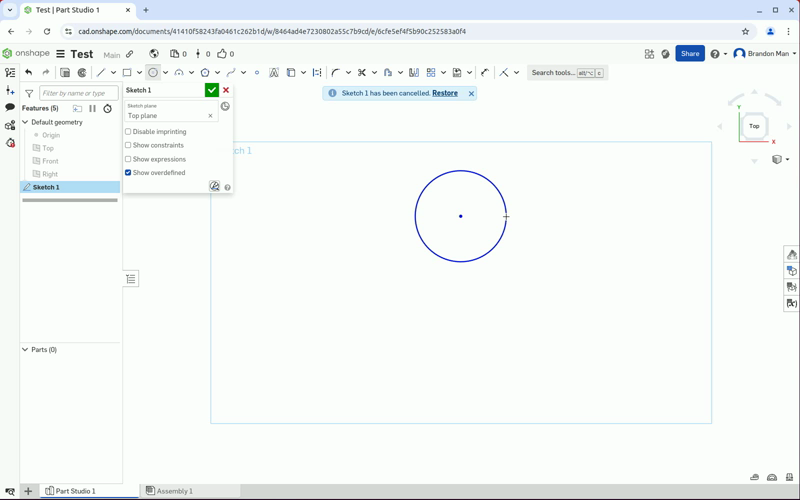
mouse_move(460, 216)
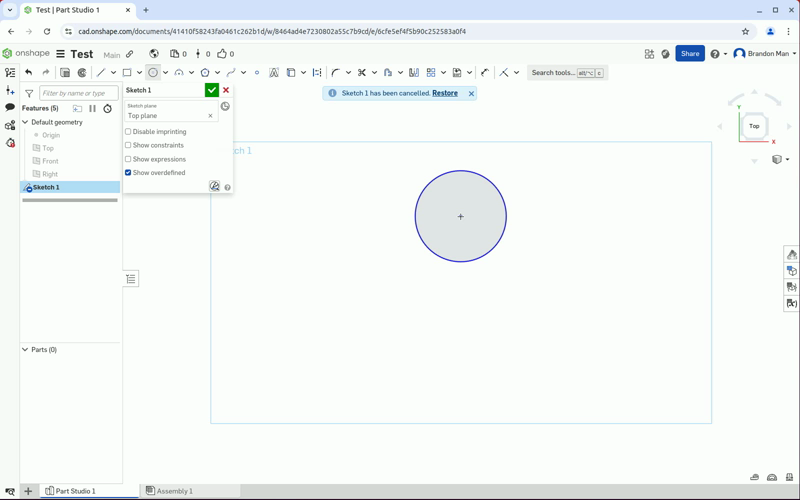
click(460, 216)
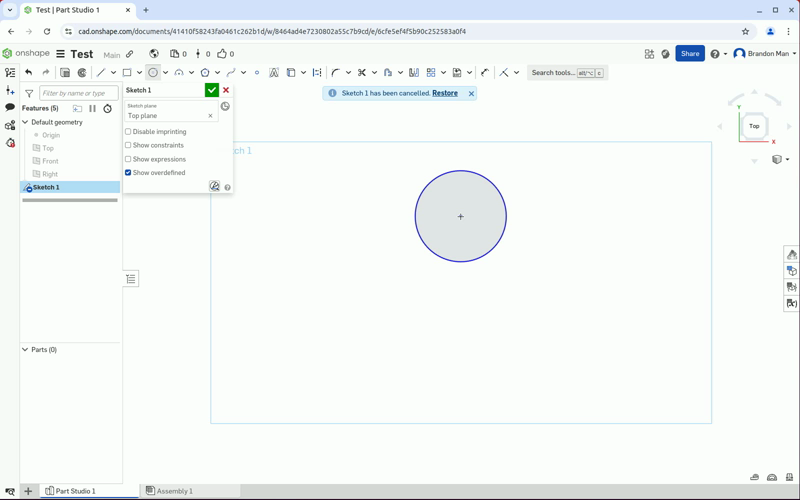
key_up(shift)
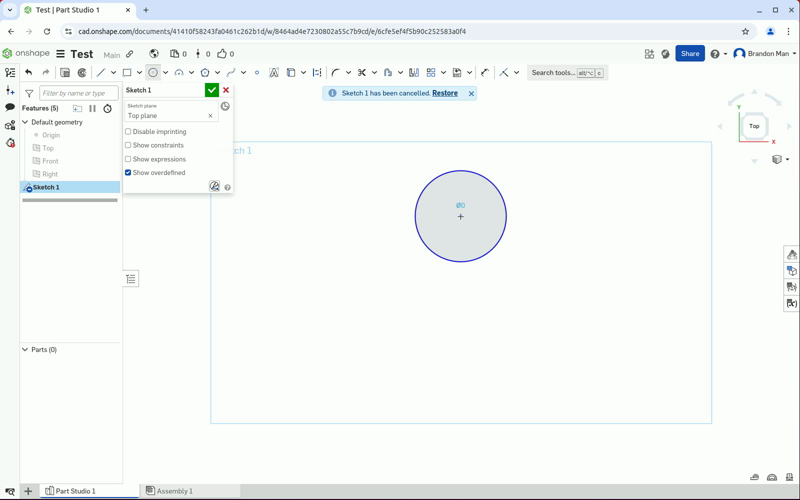
mouse_move(498, 216)
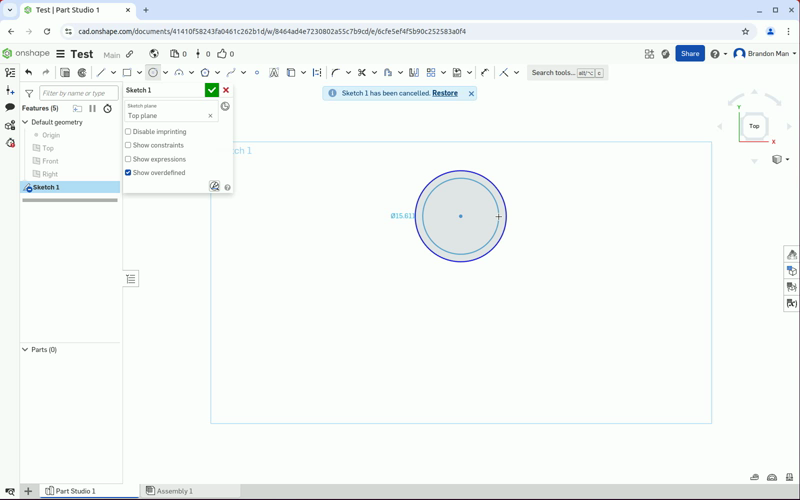
click(498, 216)
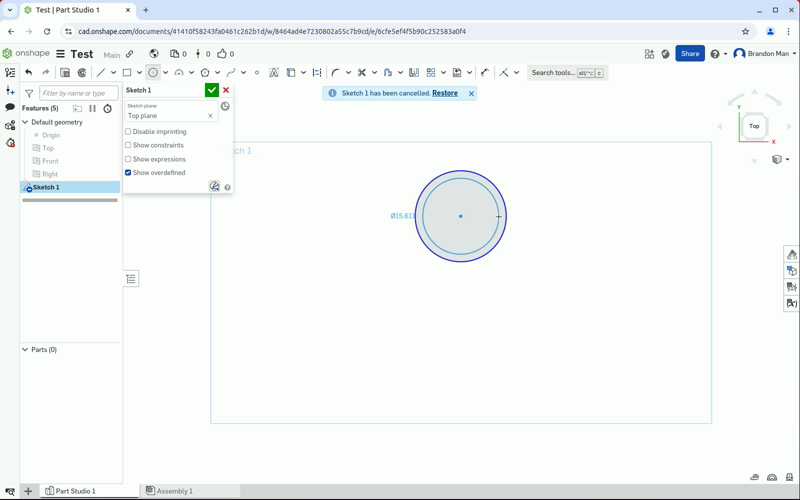
key(esc)
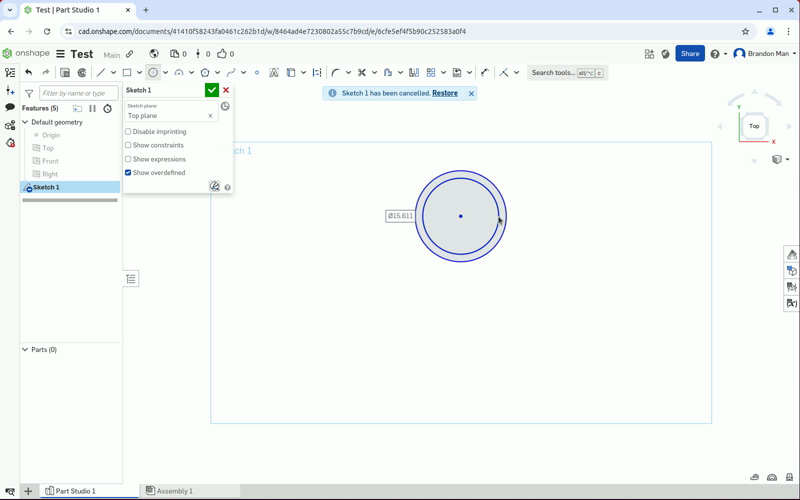
mouse_move(458, 256)
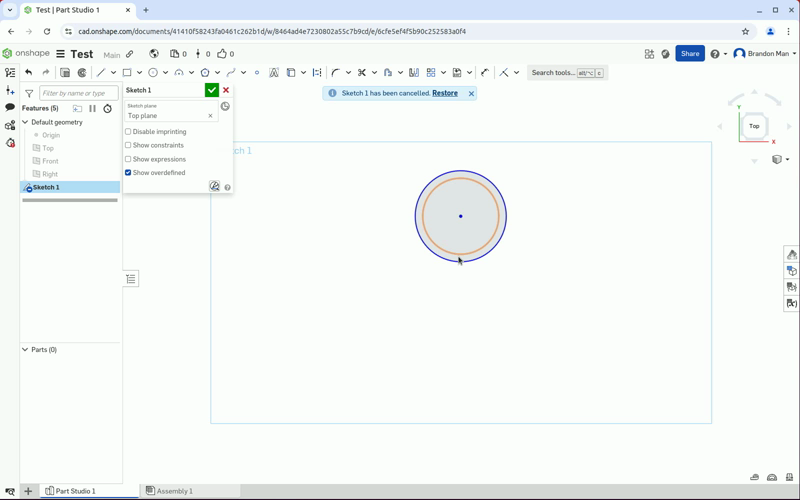
click(458, 256)
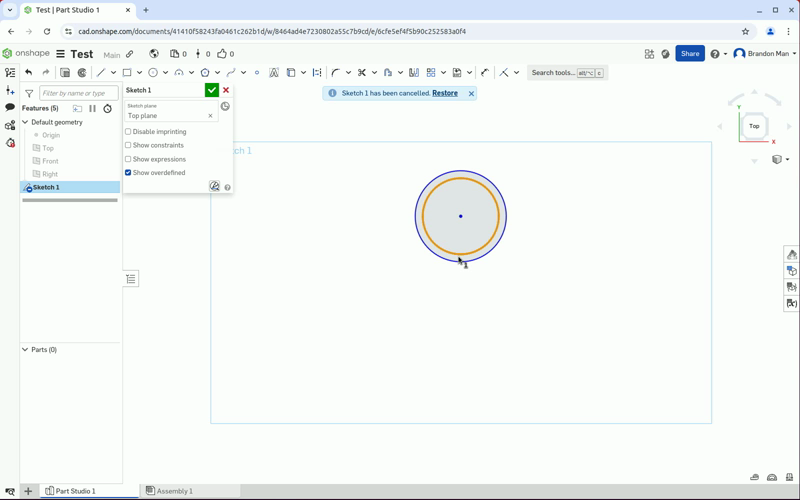
mouse_move(73, 352)
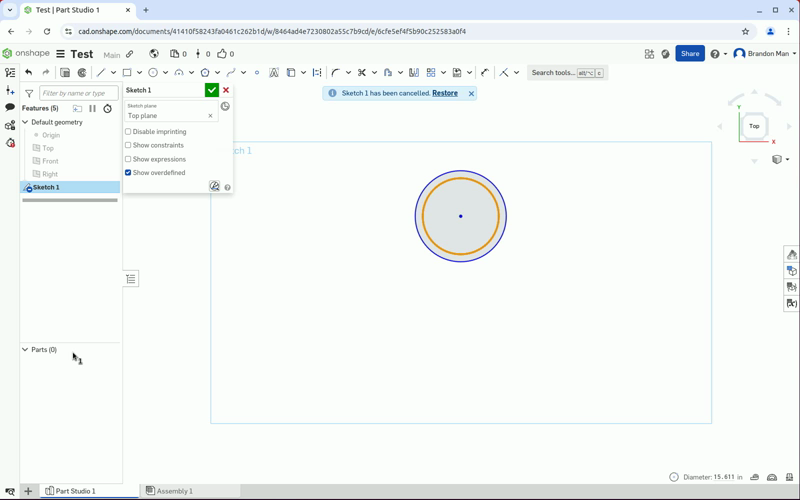
key(shift+y)
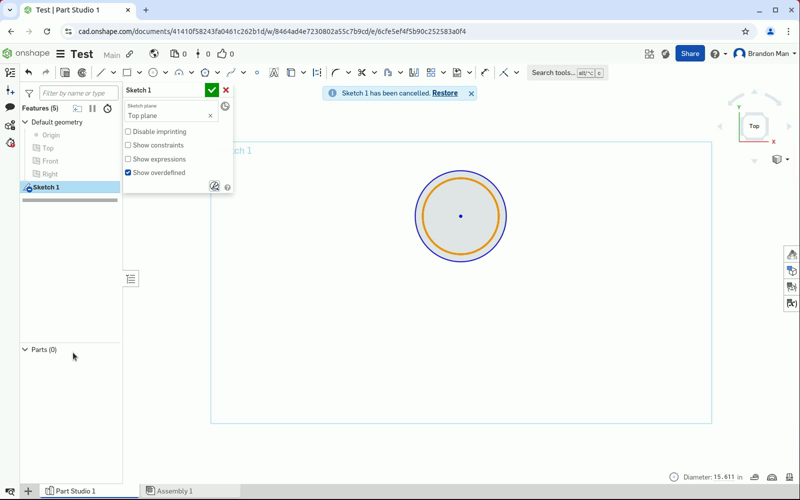
key(shift+e)
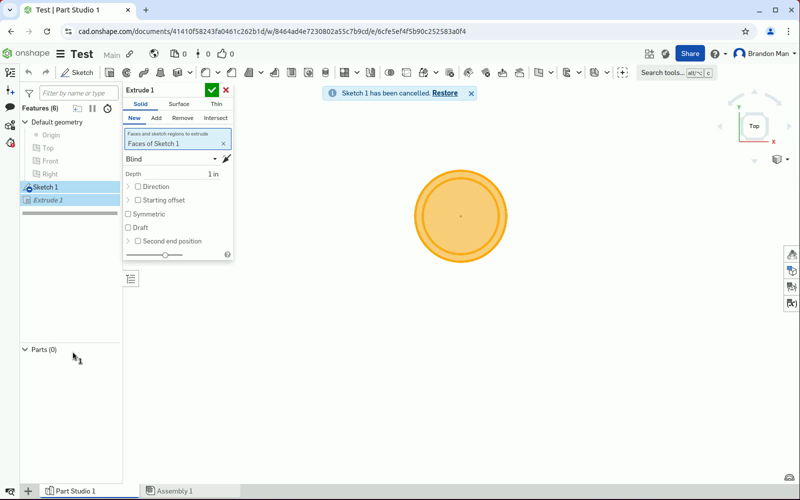
mouse_move(143, 106)
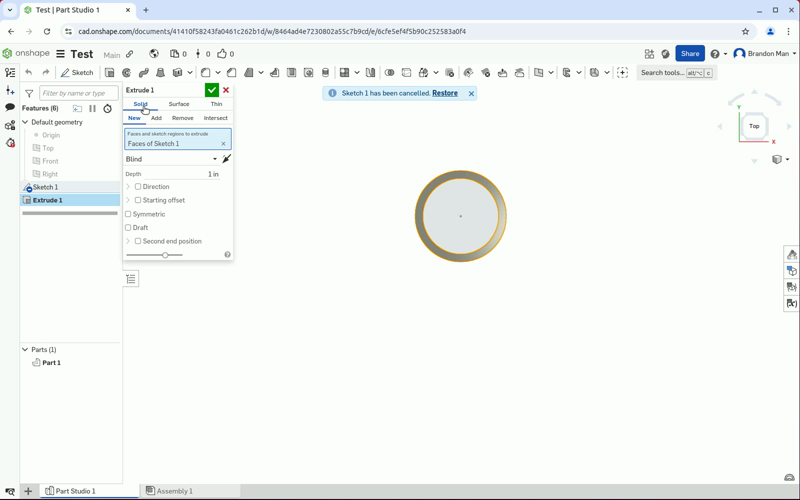
click(143, 106)
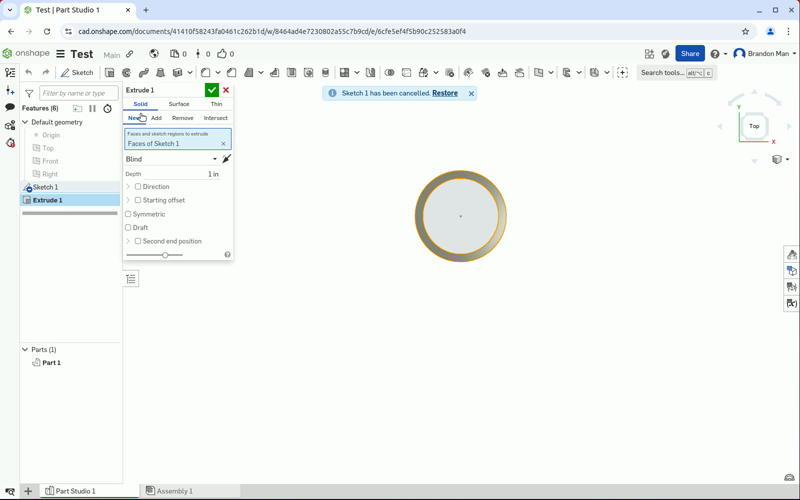
mouse_move(137, 120)
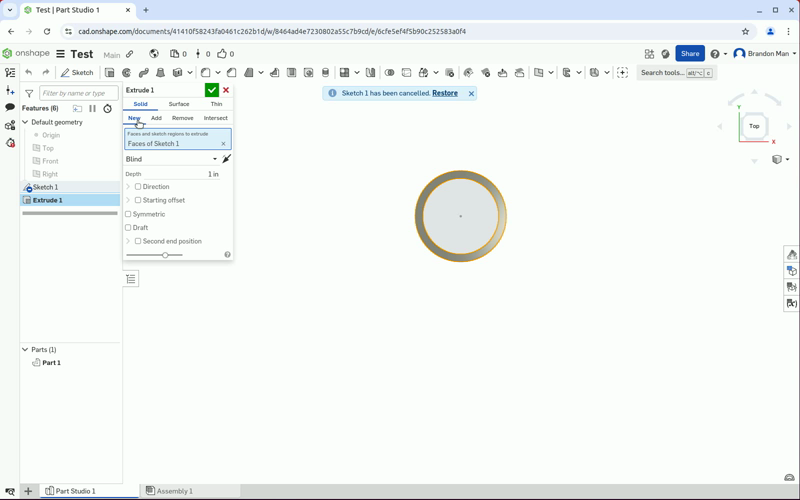
click(137, 120)
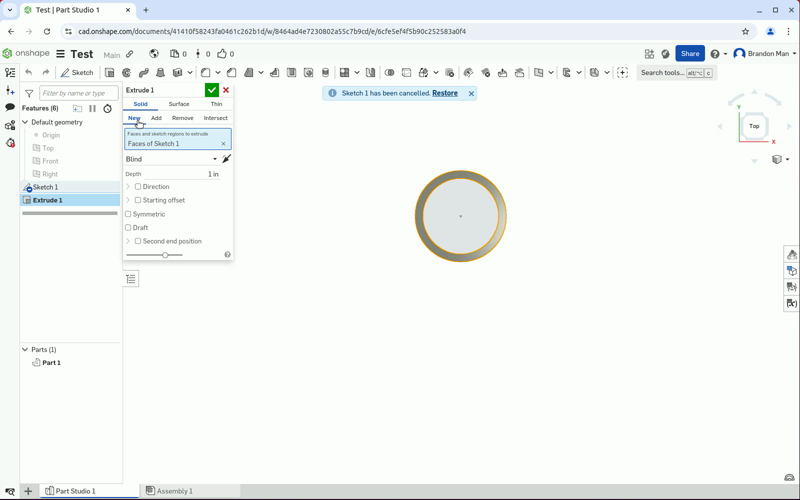
key(tab, 4)
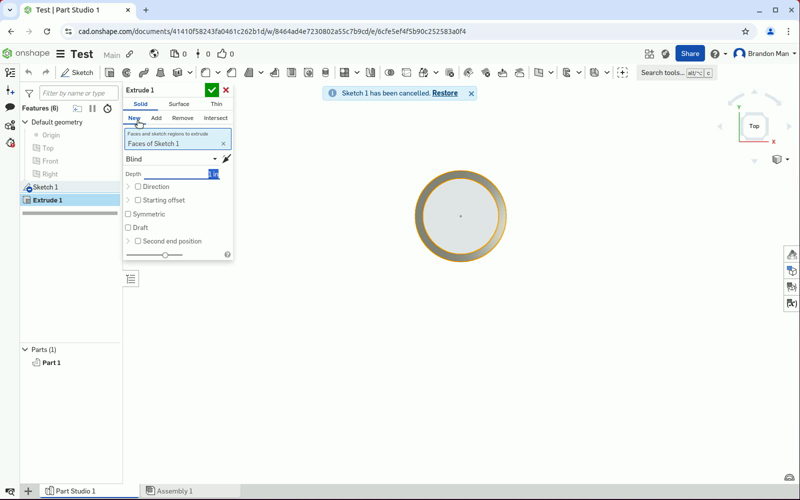
text(6.981)
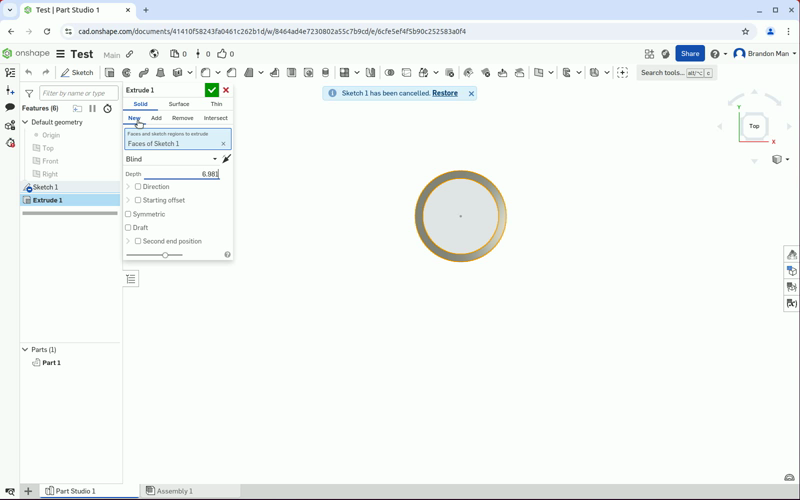
key(enter)
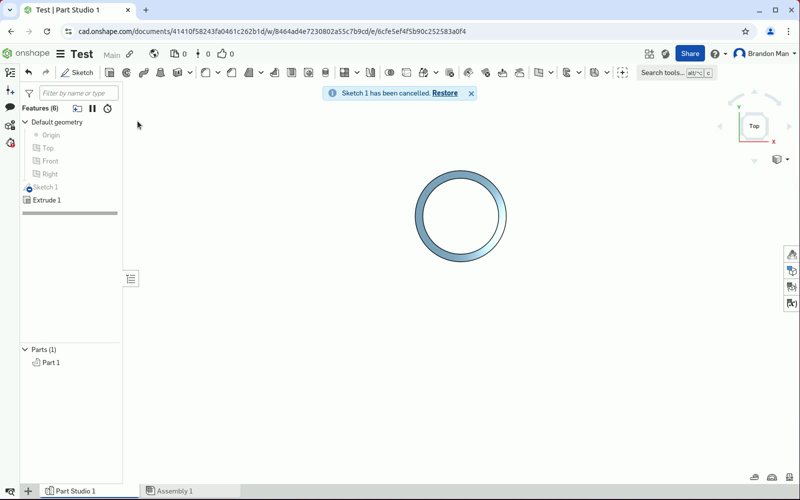
key(shift+h)
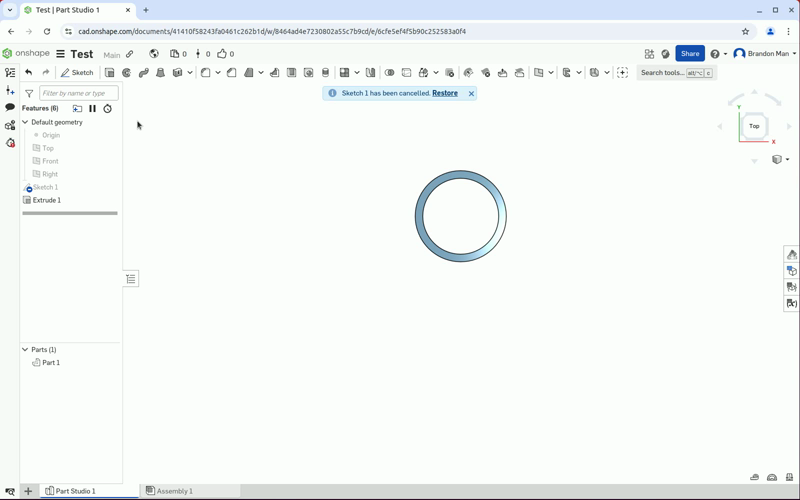
key(shift+h)
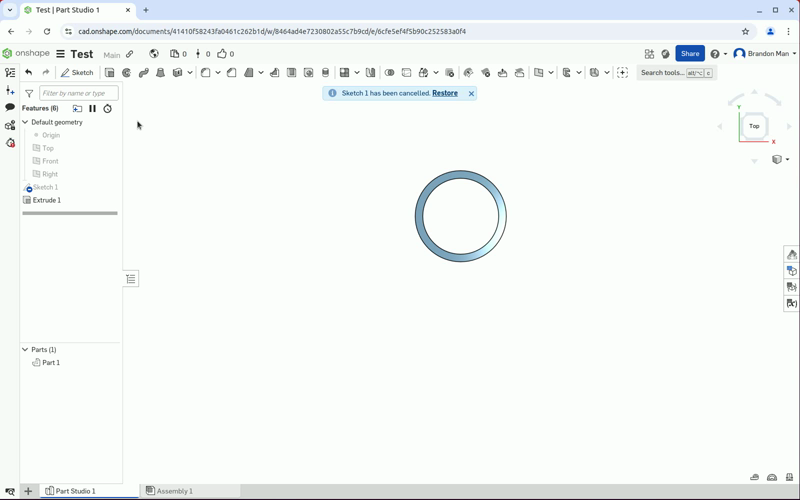
mouse_move(73, 189)
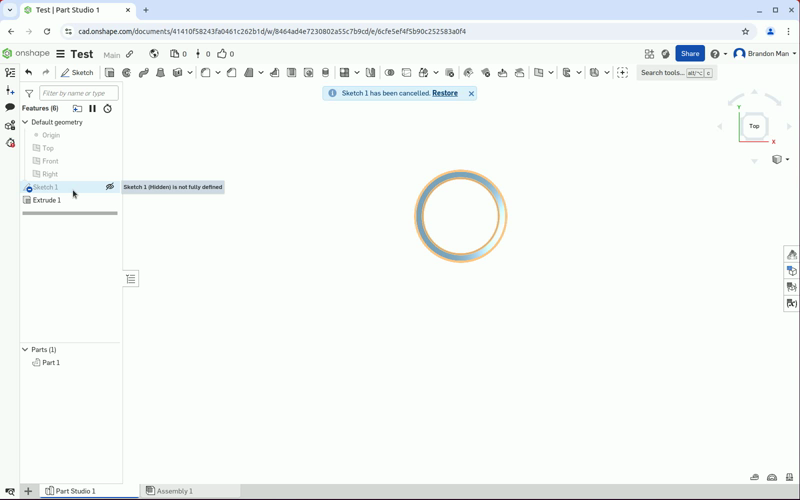
click(73, 189)
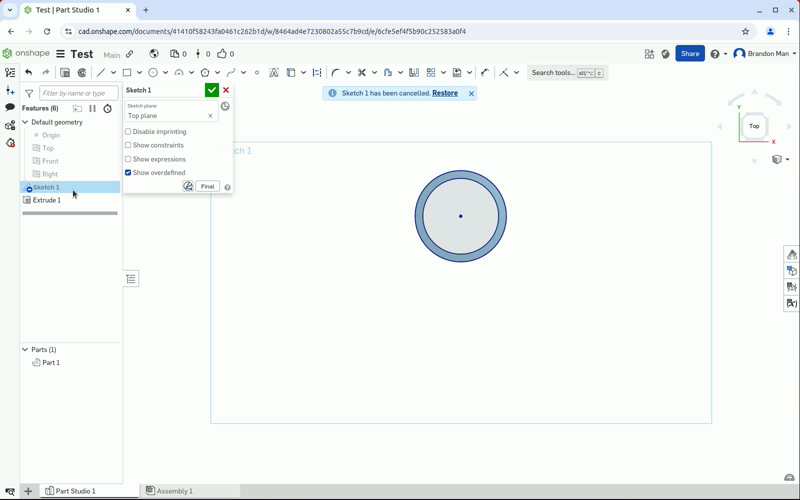
mouse_move(229, 92)
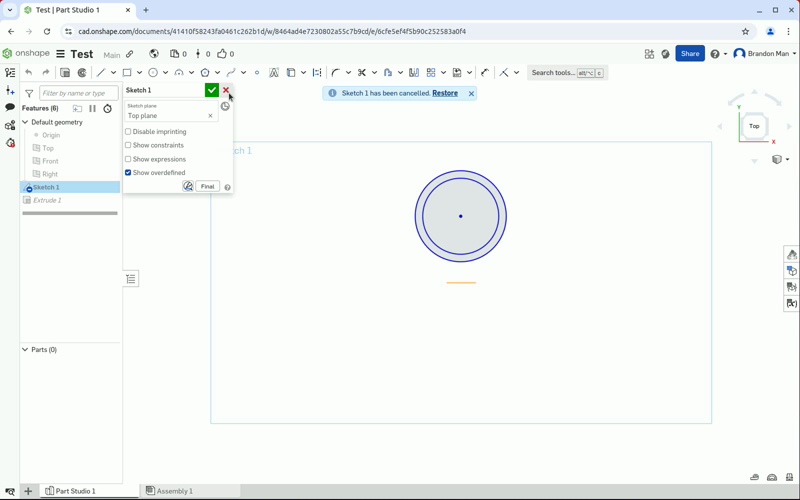
click(229, 92)
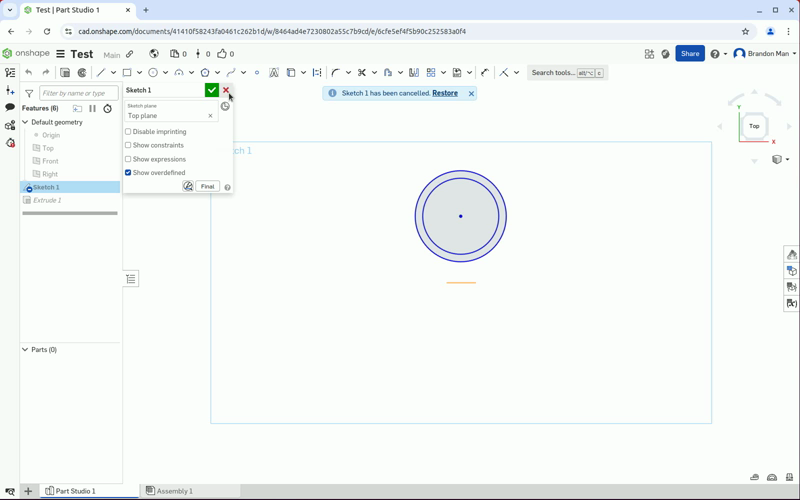
key(shift+s)
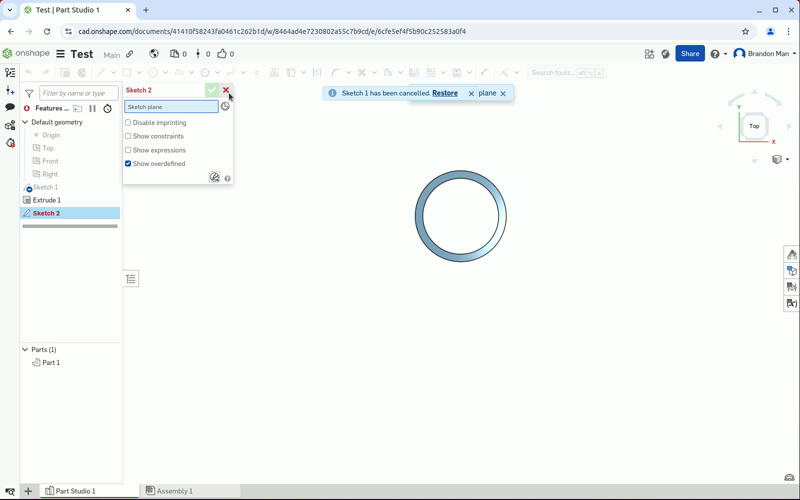
mouse_move(73, 150)
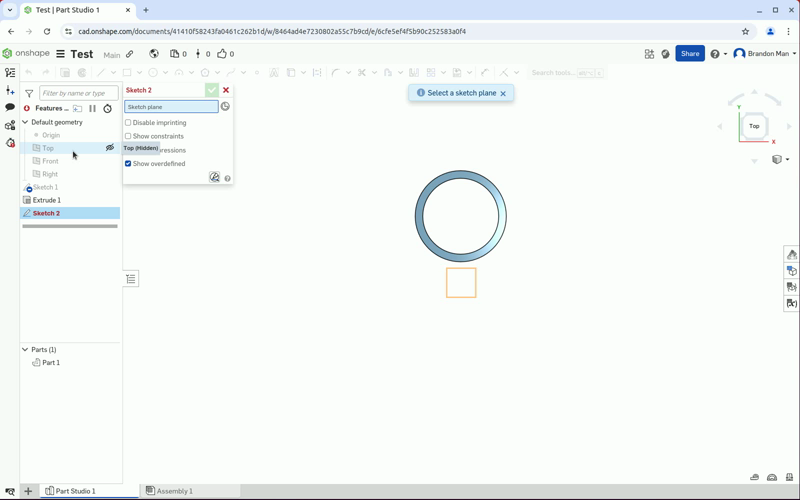
click(73, 150)
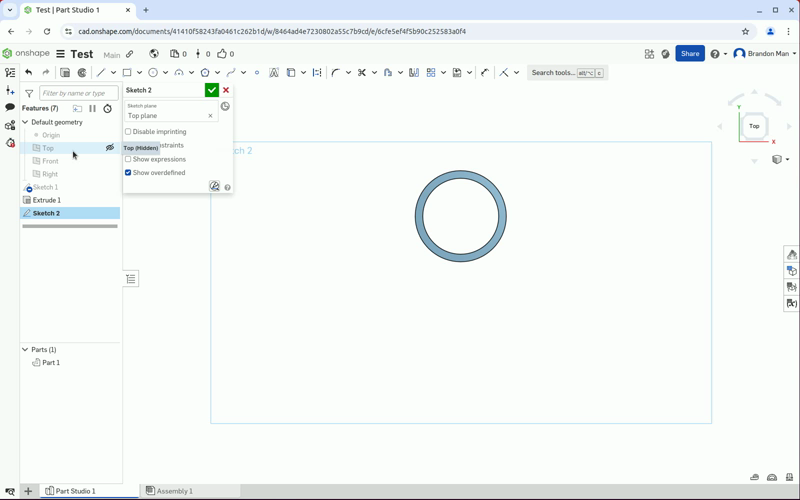
mouse_move(73, 352)
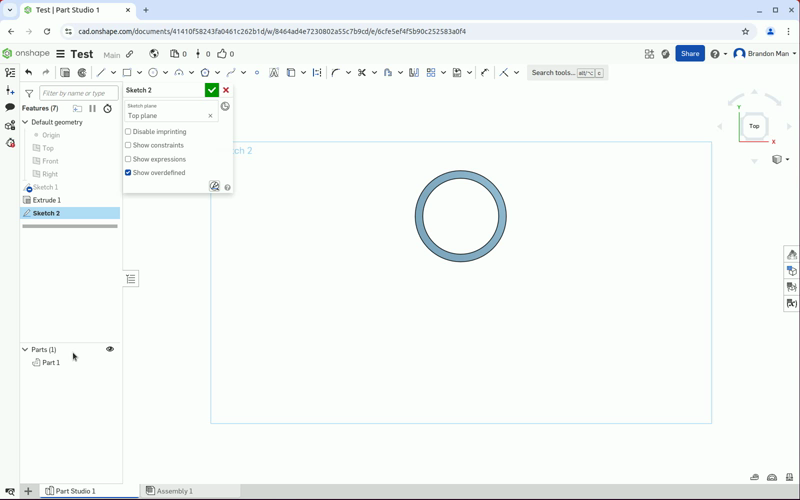
key(y)
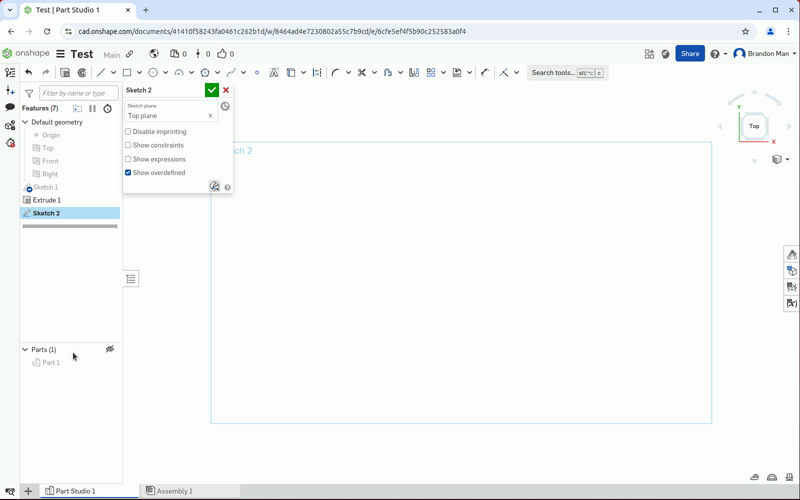
key(l)
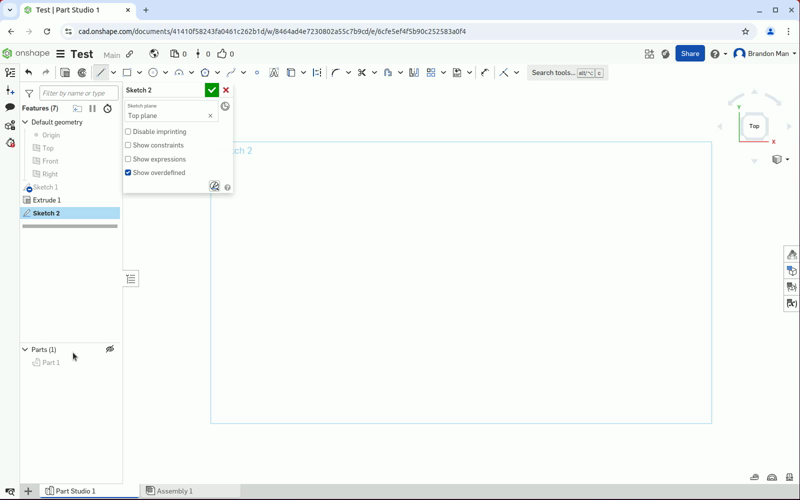
key_down(shift)
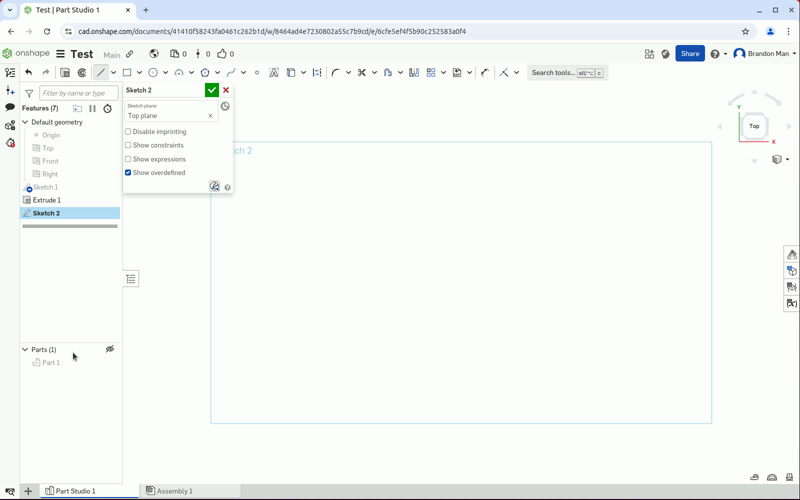
mouse_move(416, 349)
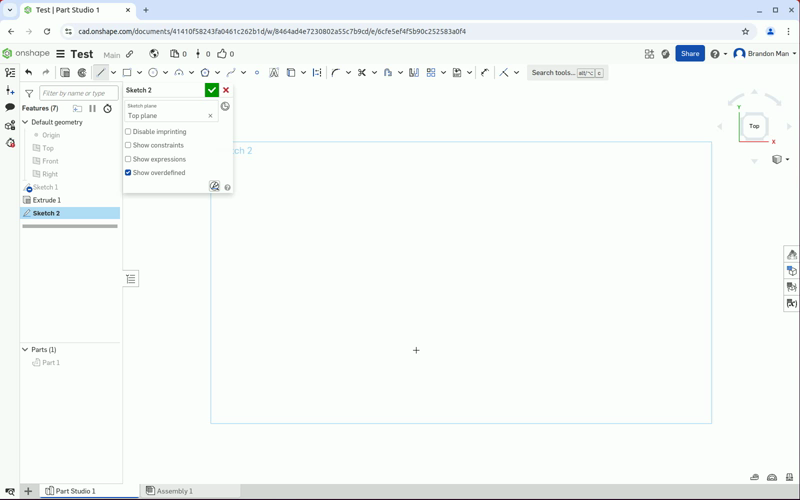
click(416, 349)
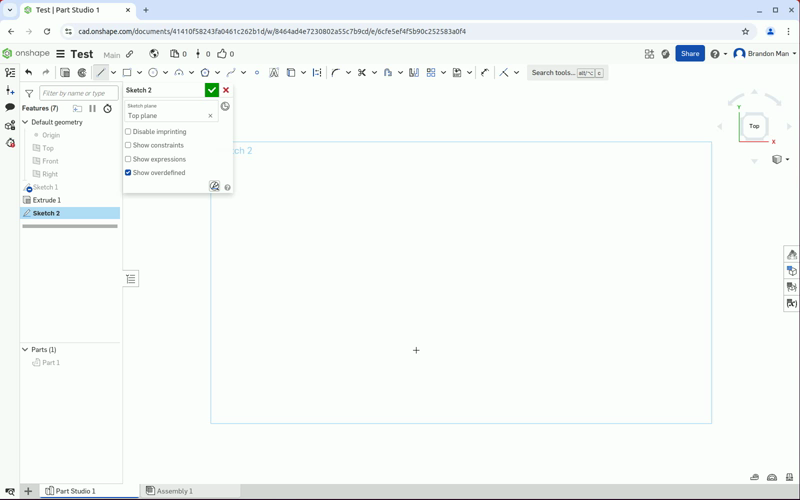
key_up(shift)
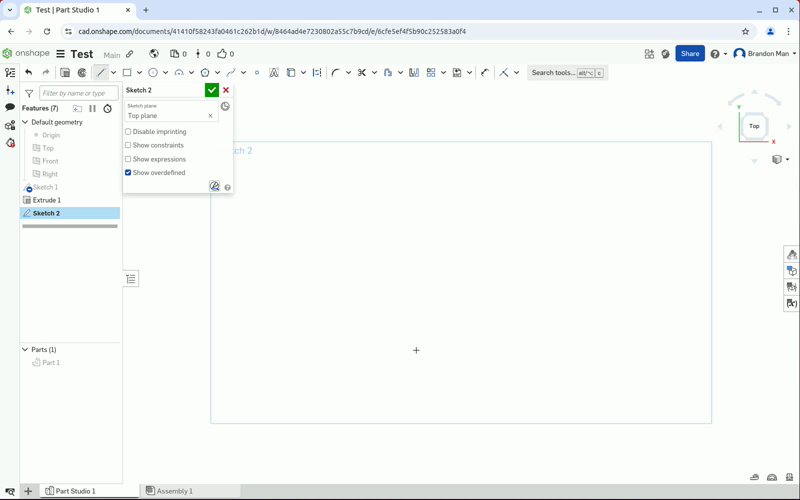
key_down(shift)
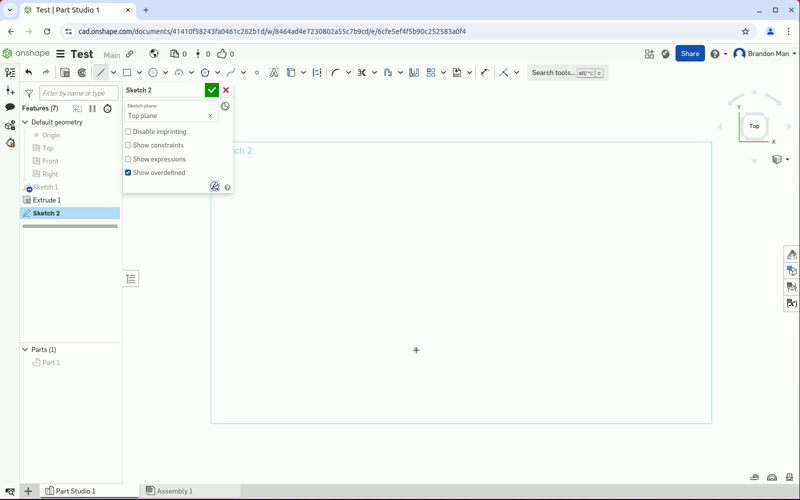
mouse_move(506, 349)
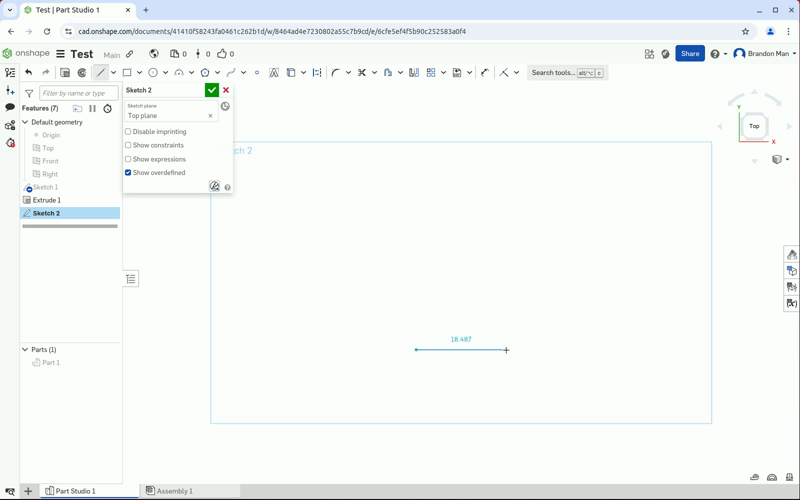
click(506, 349)
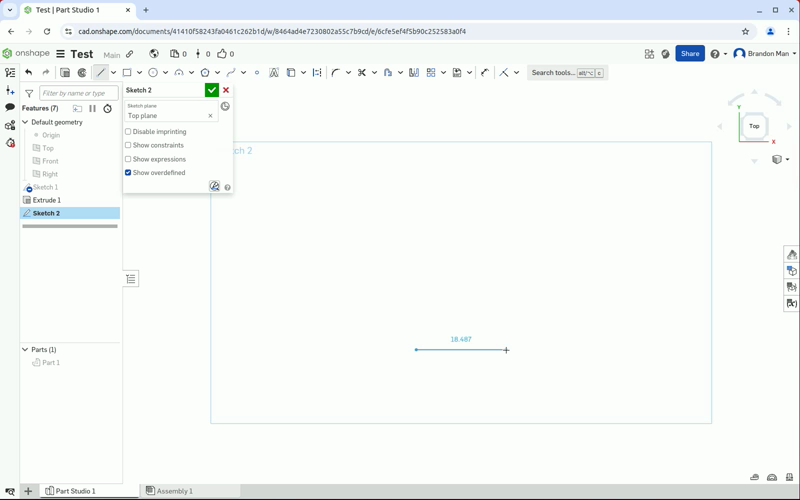
key_up(shift)
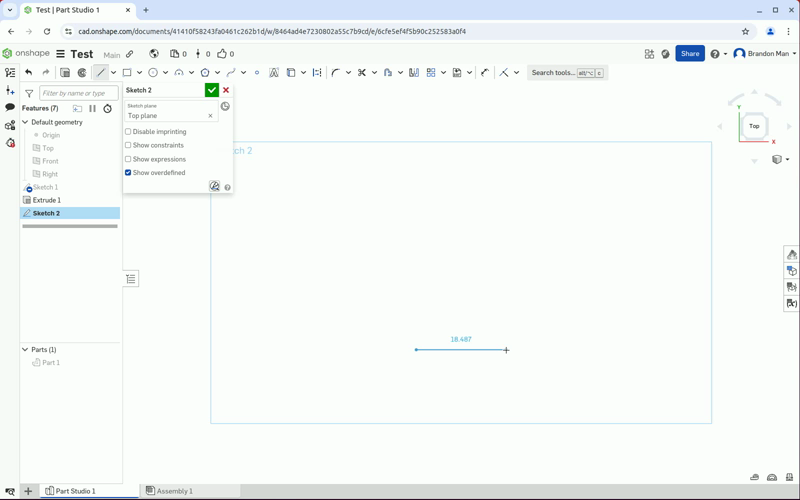
key_down(shift)
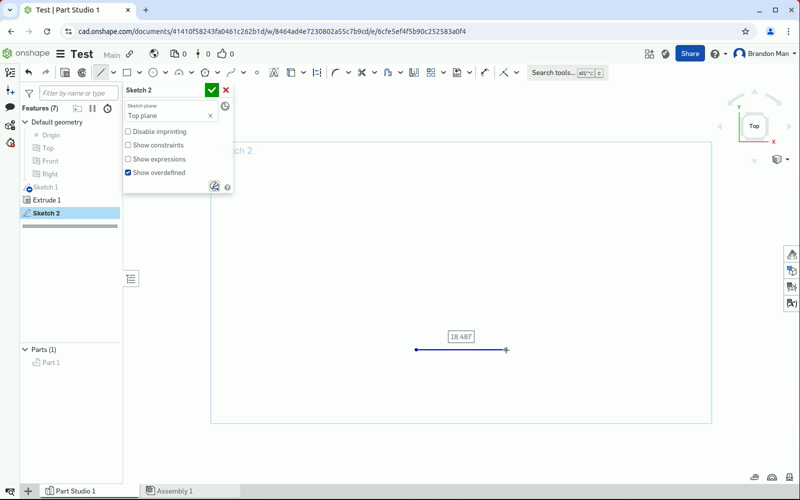
mouse_move(506, 219)
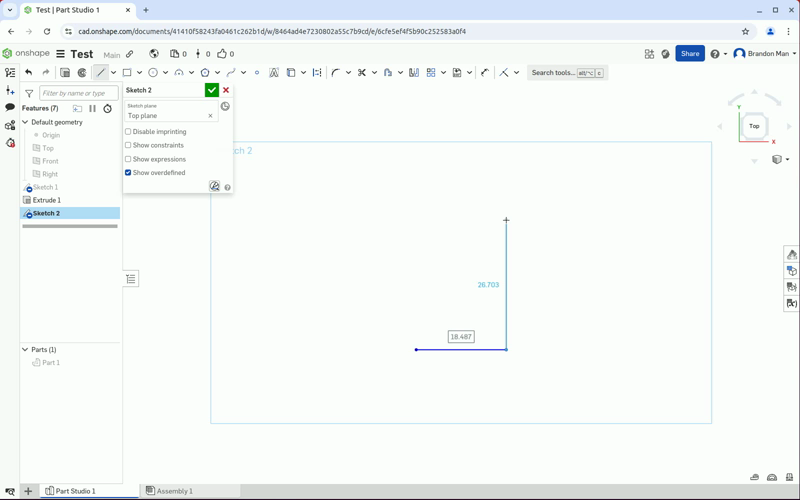
click(506, 219)
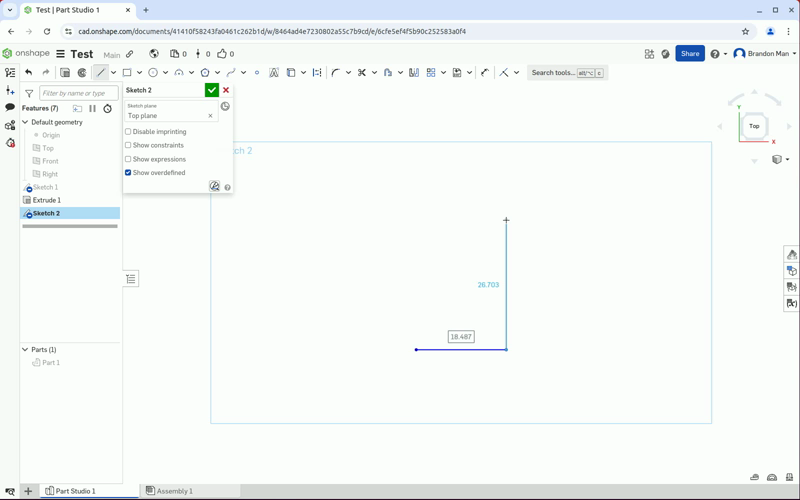
key_up(shift)
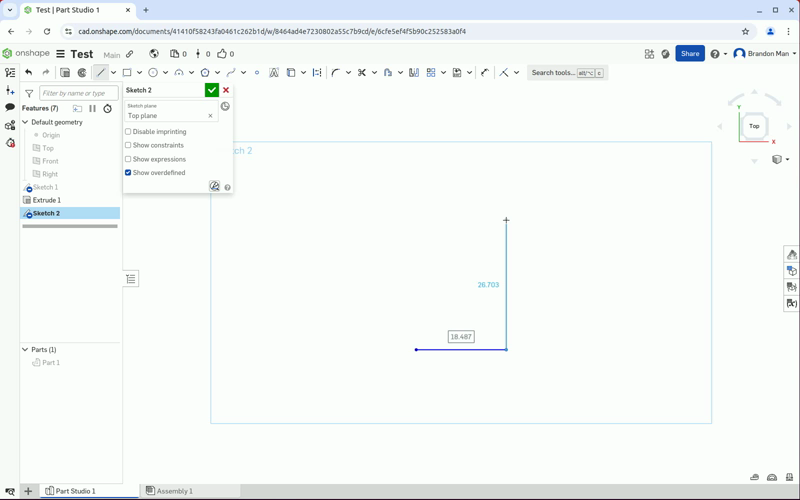
key(esc)
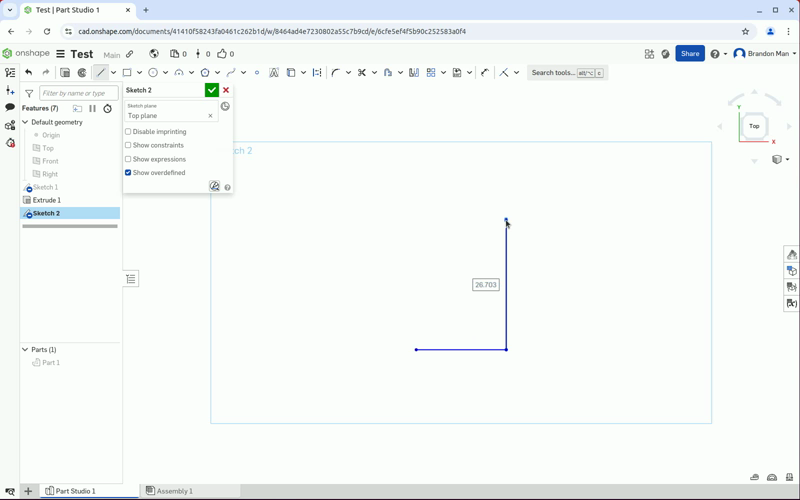
key(a)
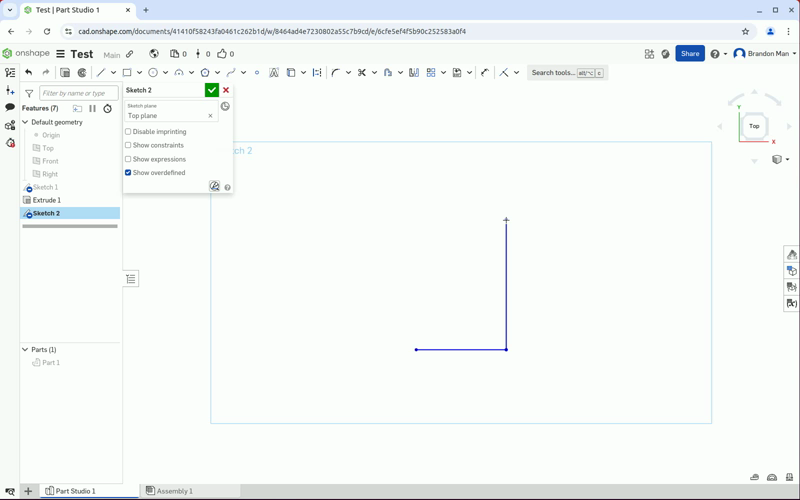
mouse_move(506, 219)
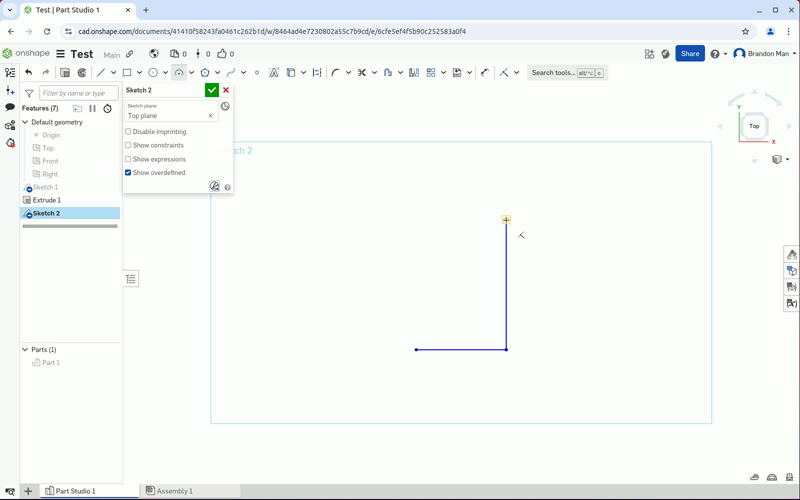
click(506, 219)
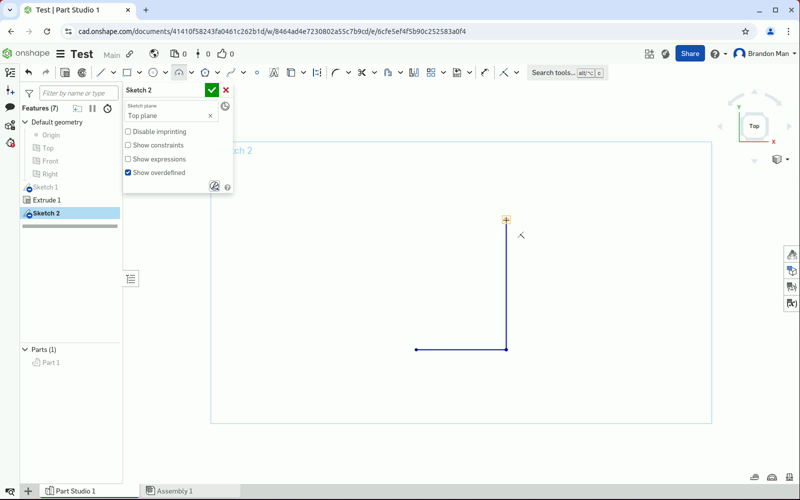
key_down(shift)
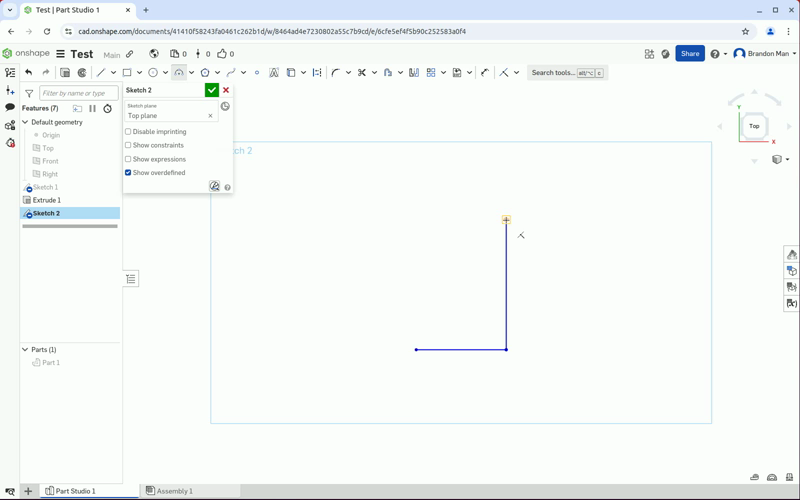
mouse_move(416, 219)
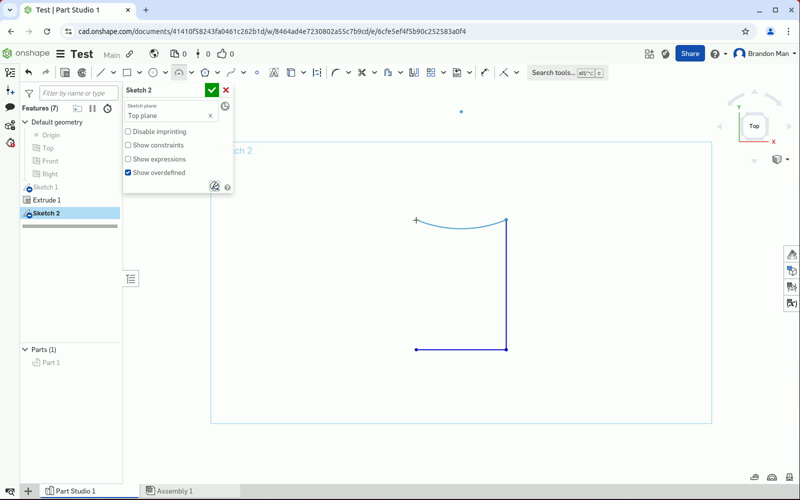
click(416, 219)
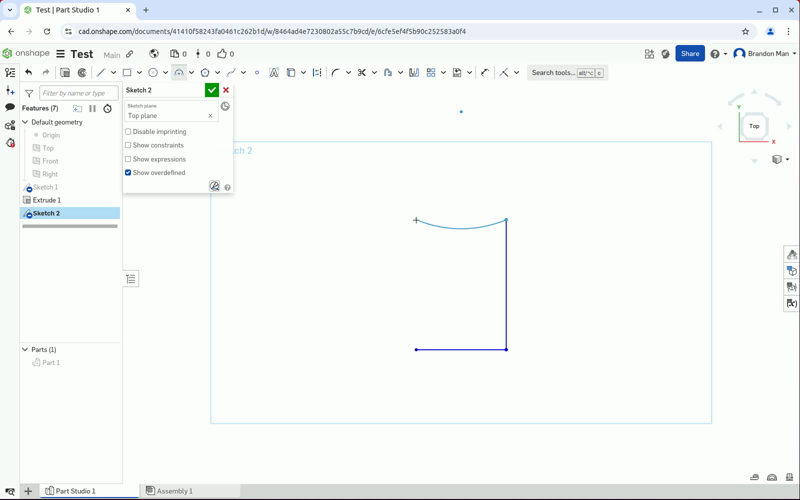
mouse_move(461, 261)
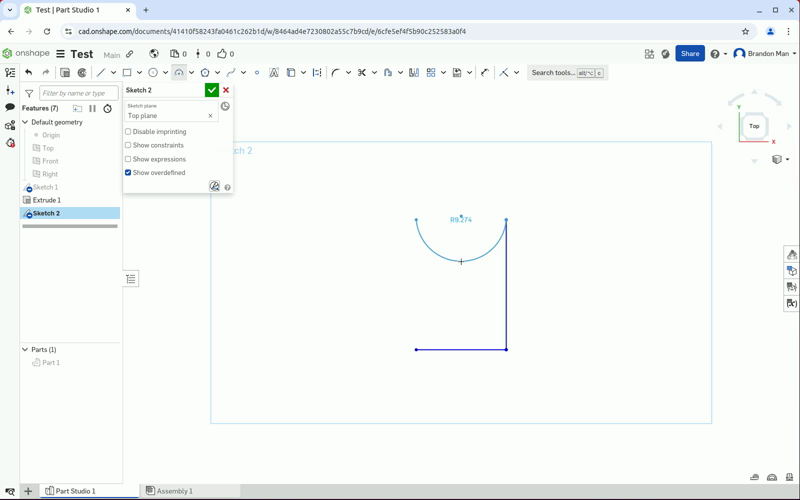
click(461, 261)
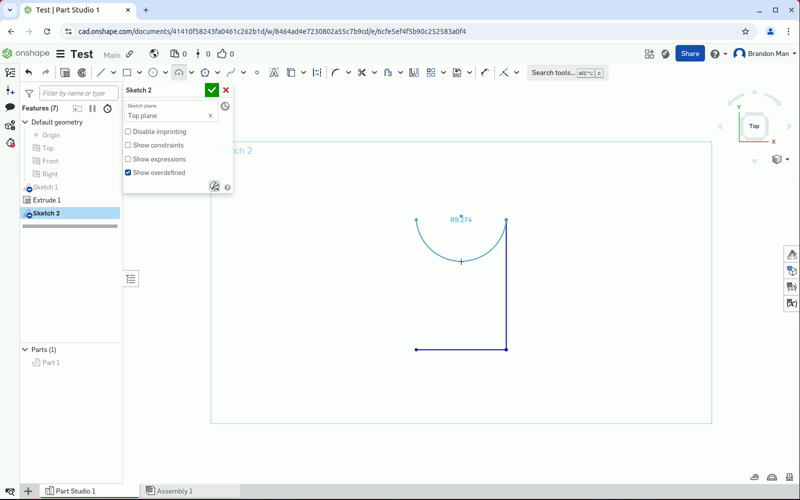
key_up(shift)
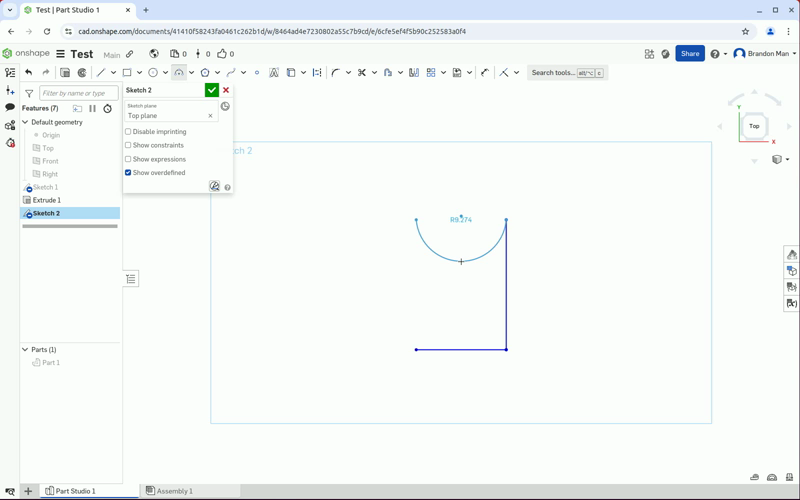
key(esc)
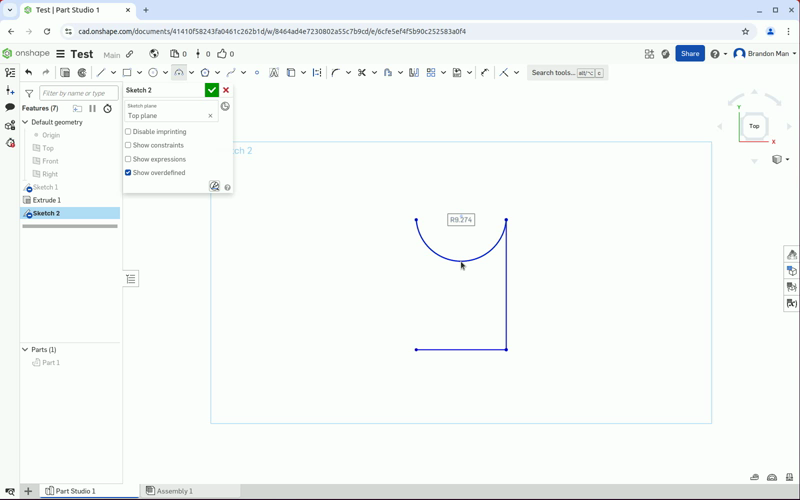
key(l)
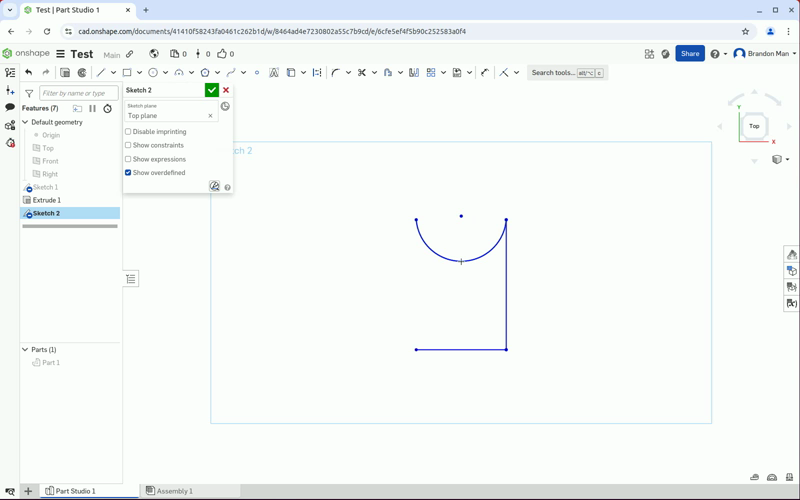
mouse_move(416, 219)
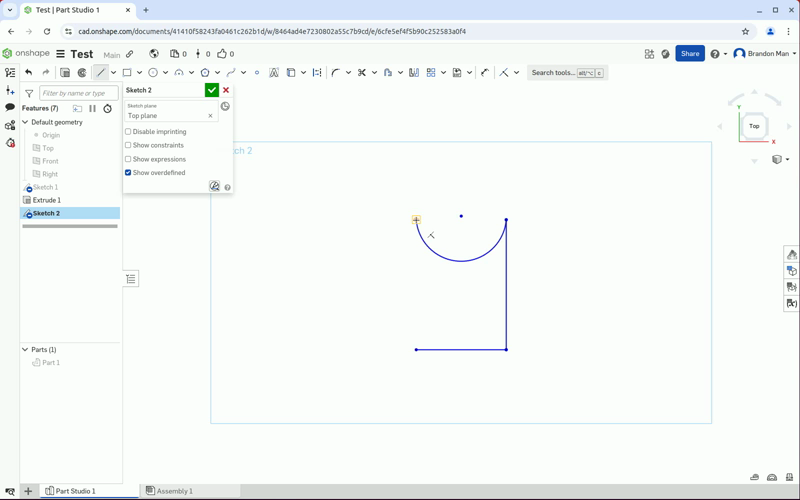
click(416, 219)
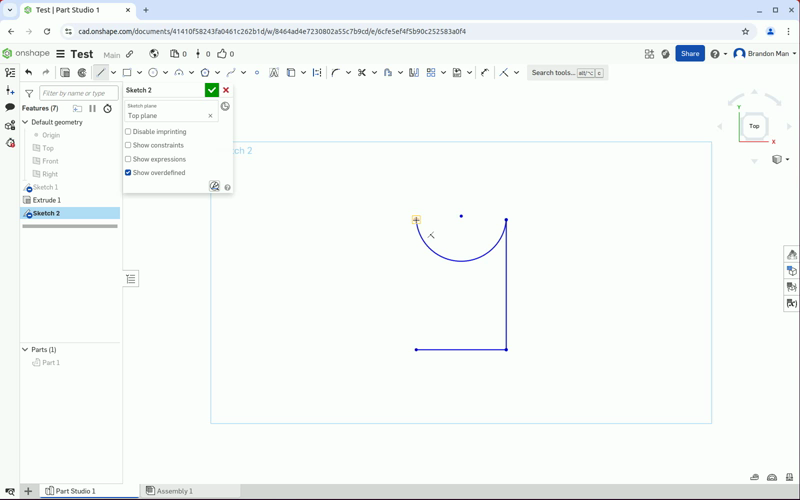
key_down(shift)
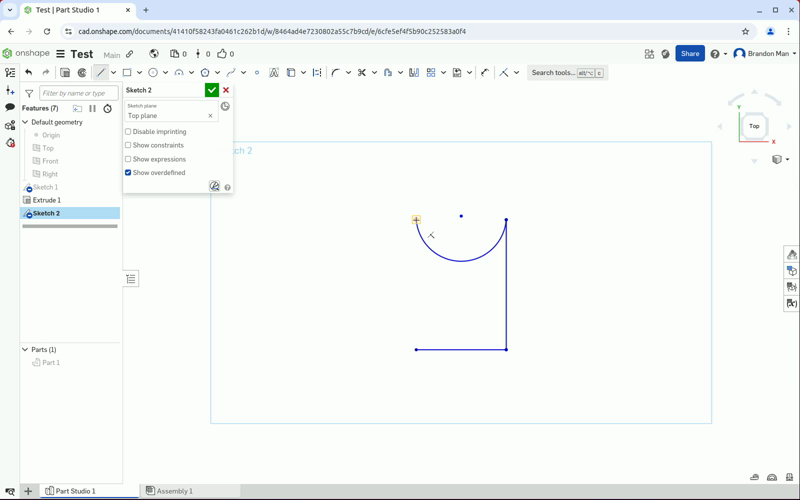
mouse_move(416, 349)
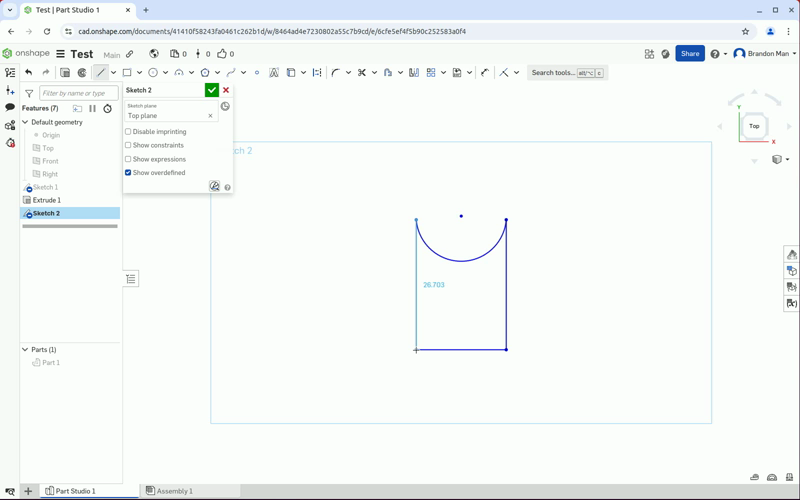
key_up(shift)
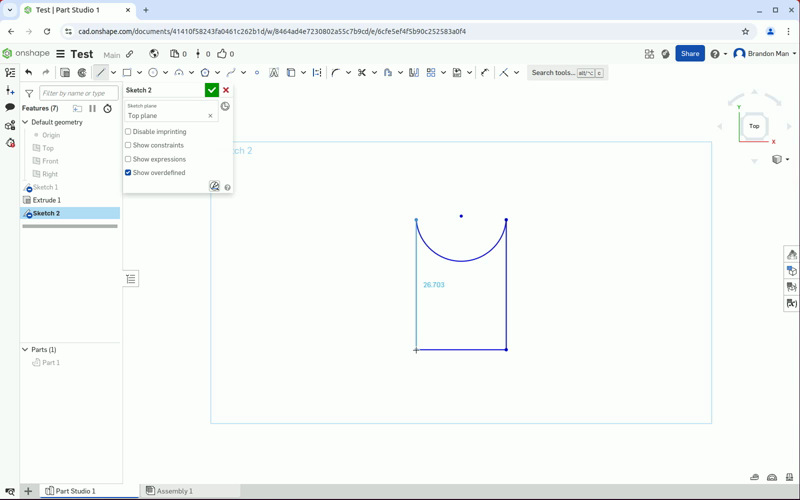
click(416, 349)
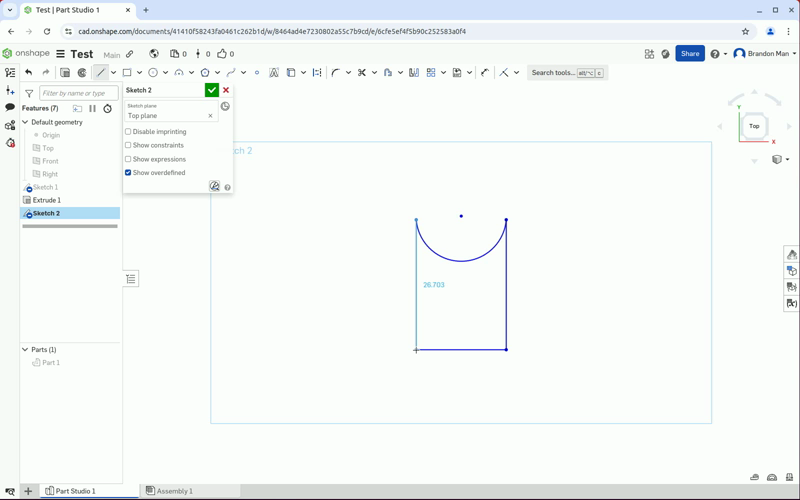
key(esc)
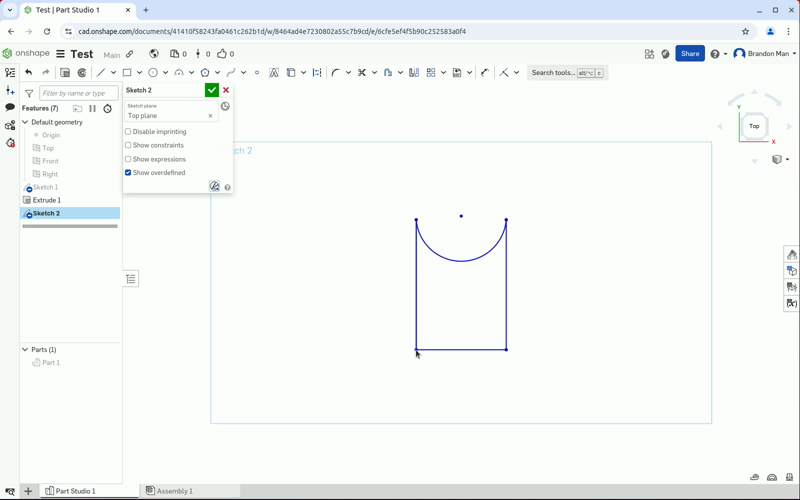
mouse_move(425, 271)
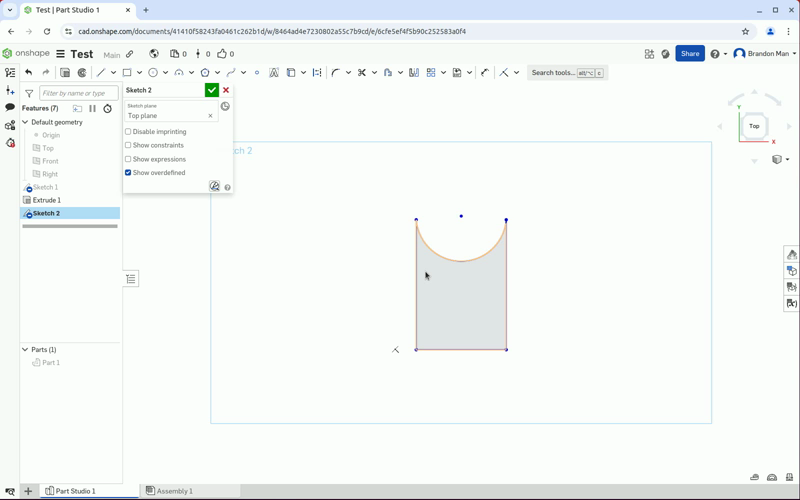
click(425, 271)
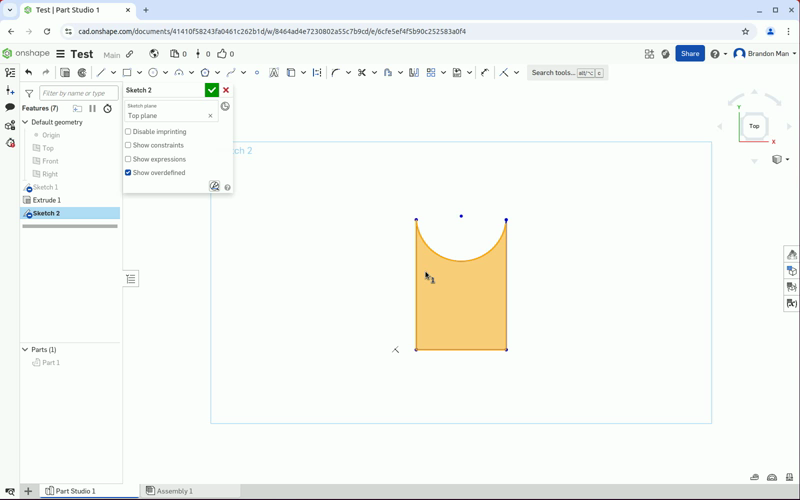
mouse_move(73, 352)
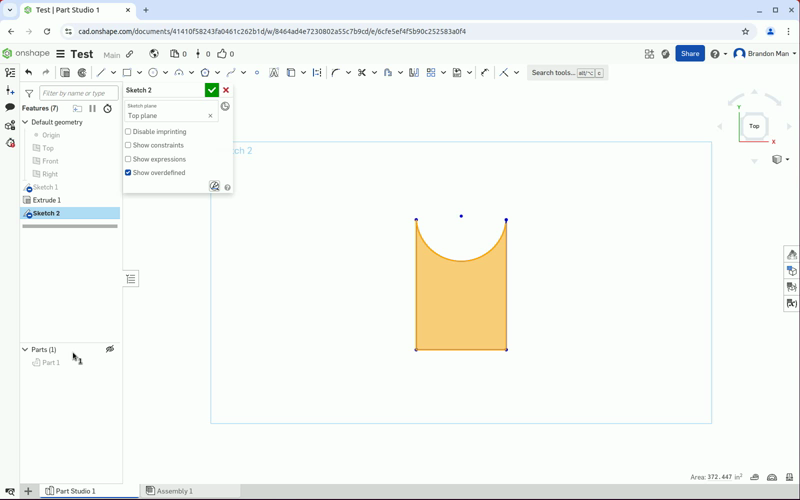
key(shift+y)
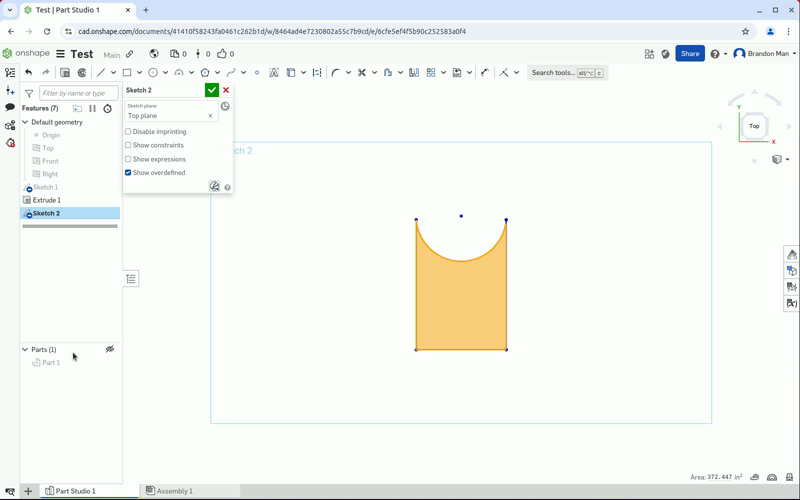
key(shift+e)
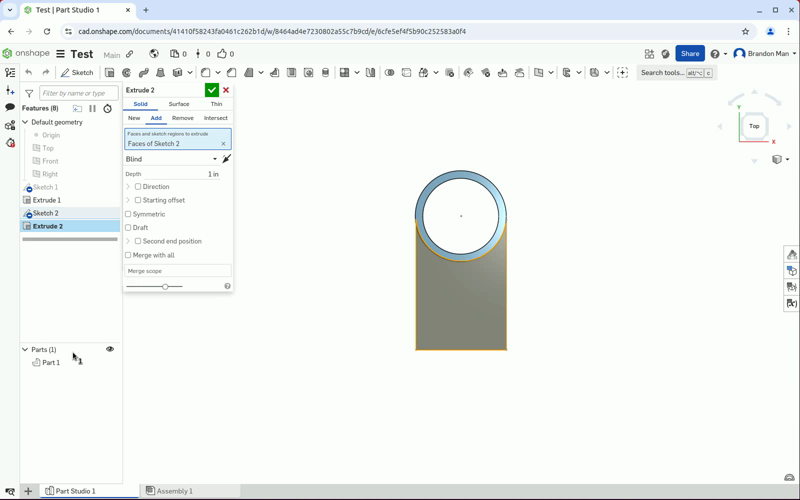
mouse_move(143, 106)
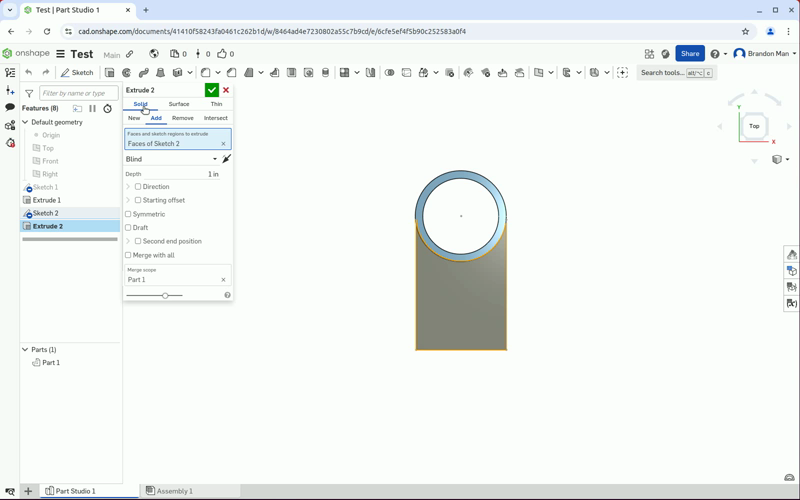
click(143, 106)
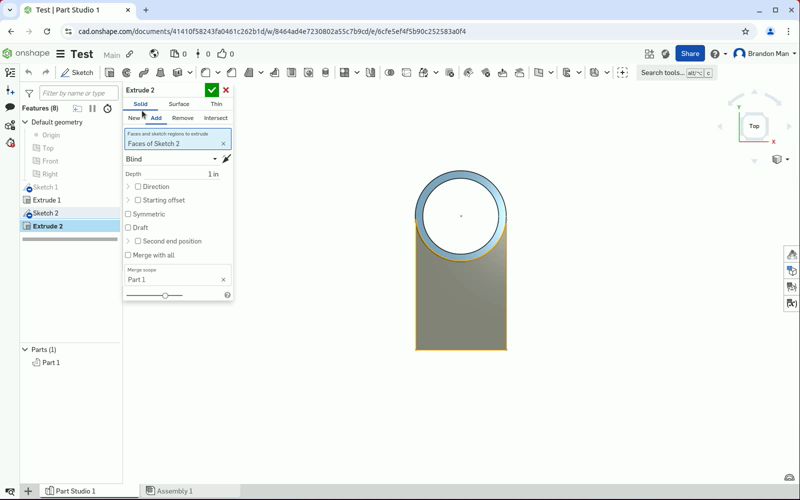
mouse_move(137, 120)
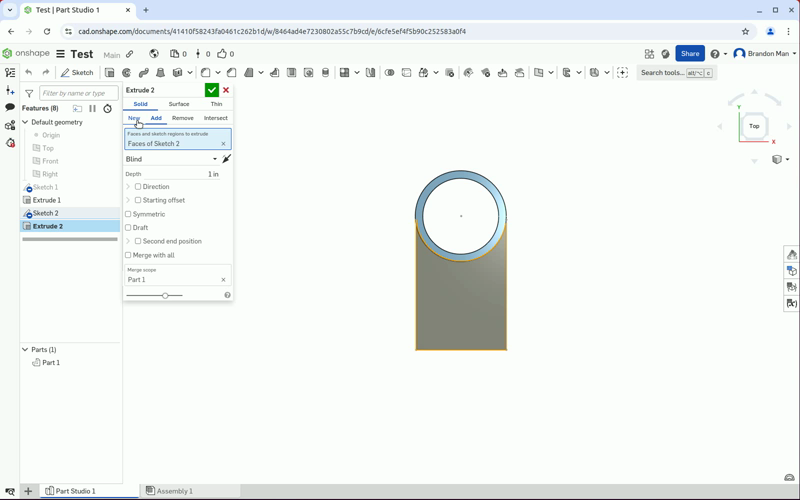
click(137, 120)
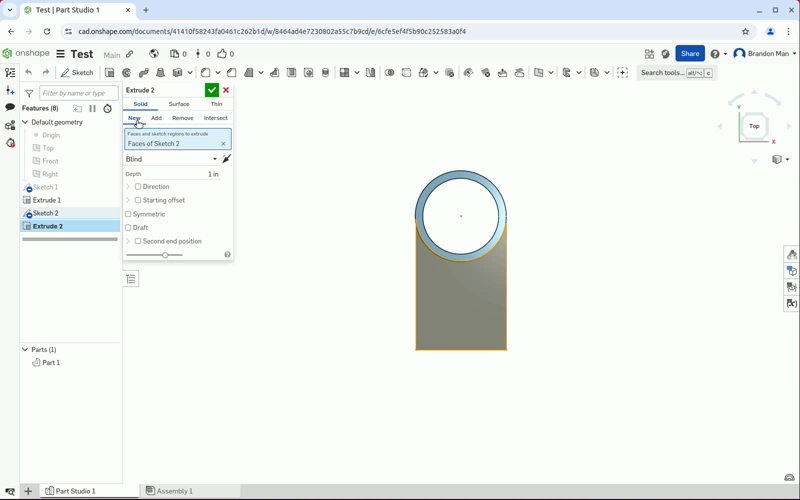
key(tab, 4)
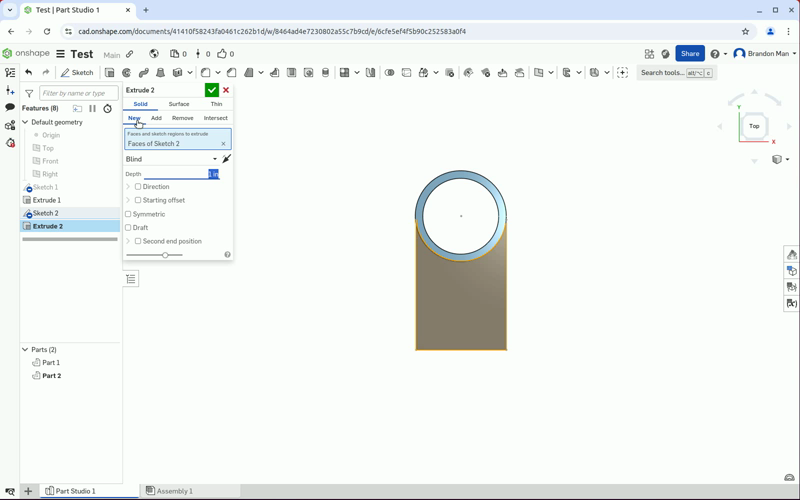
text(2.407)
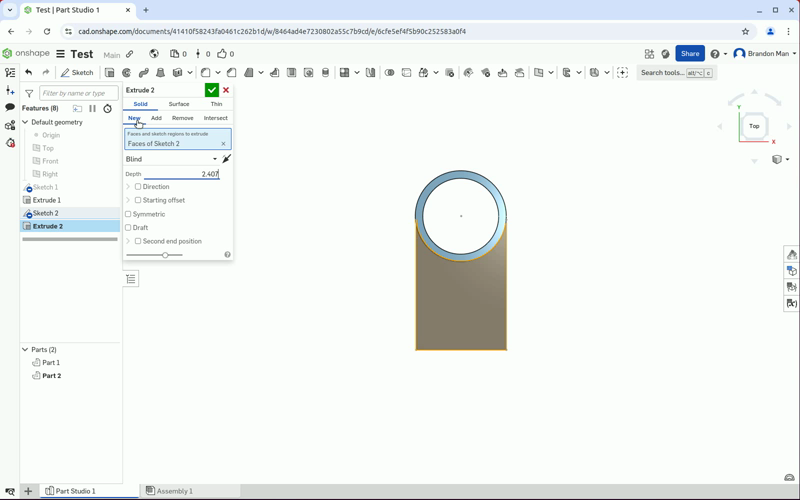
key(enter)
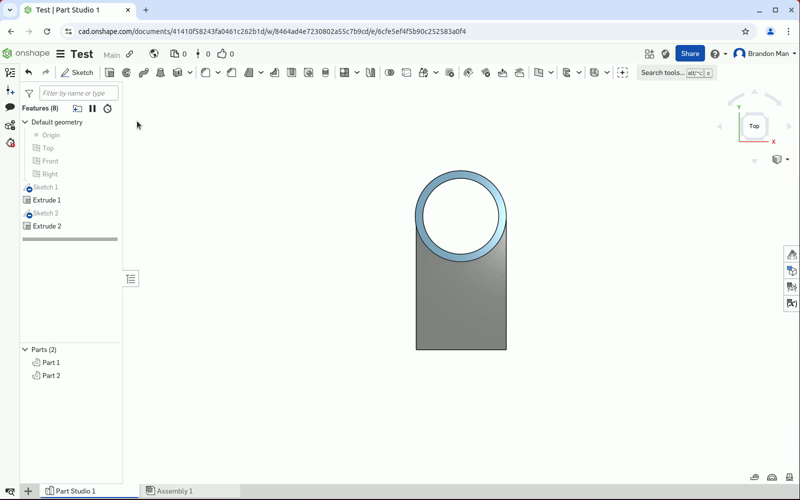
key(shift+h)
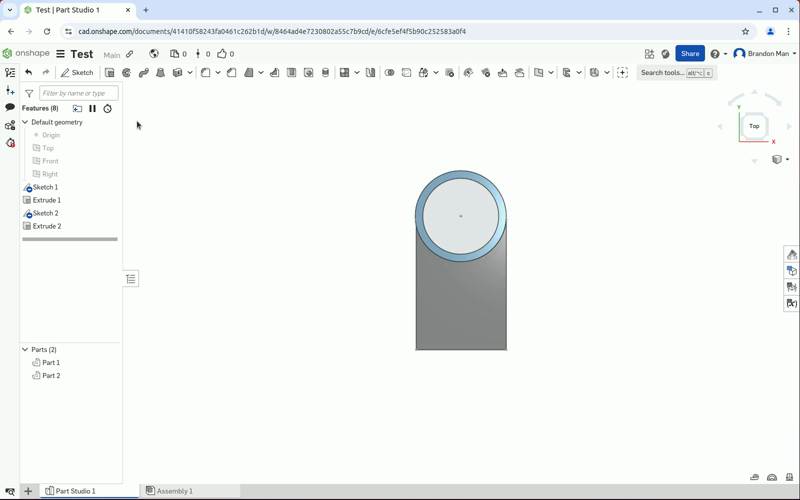
key(shift+h)
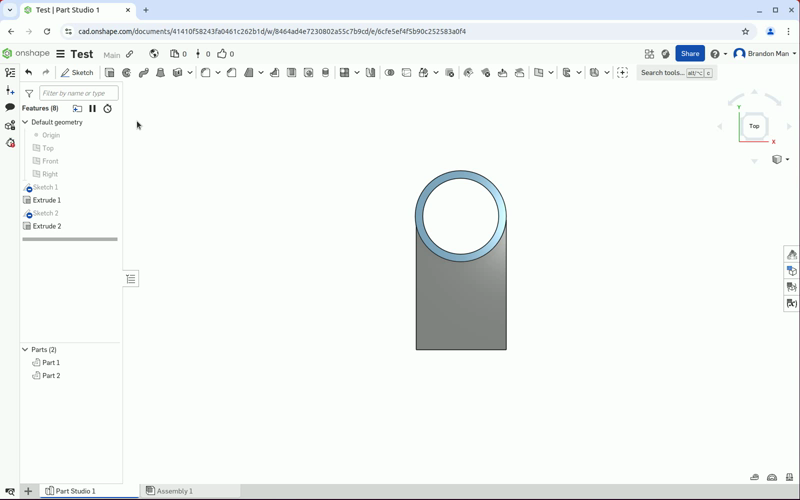
mouse_move(73, 189)
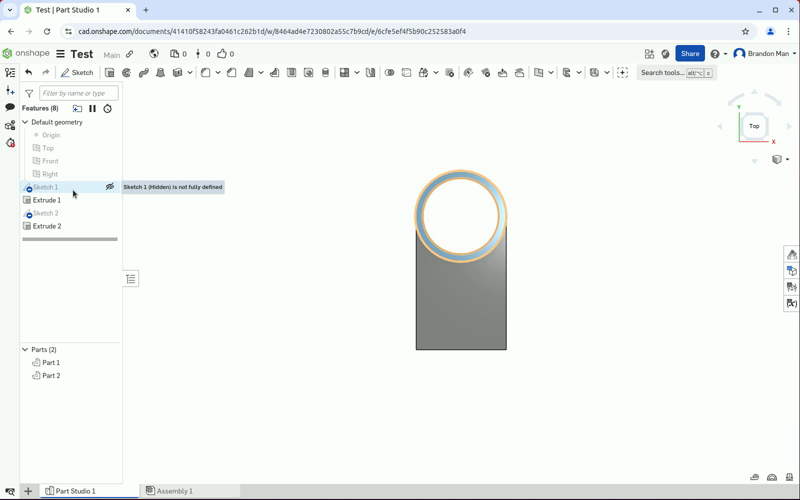
click(73, 189)
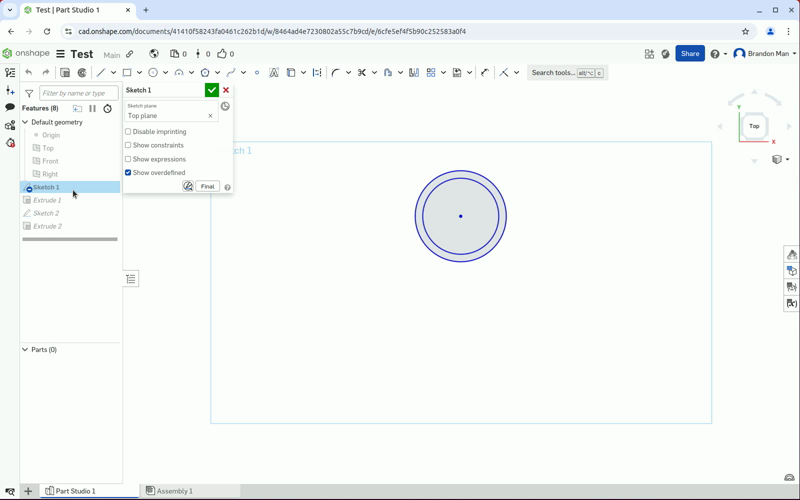
mouse_move(229, 92)
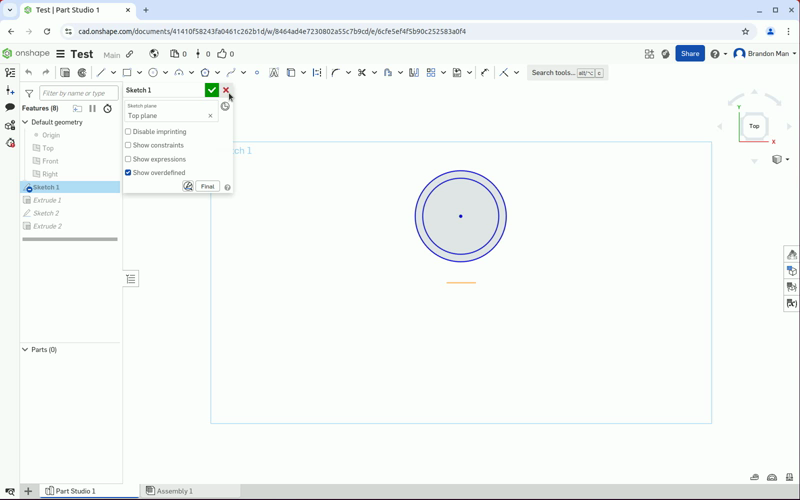
click(229, 92)
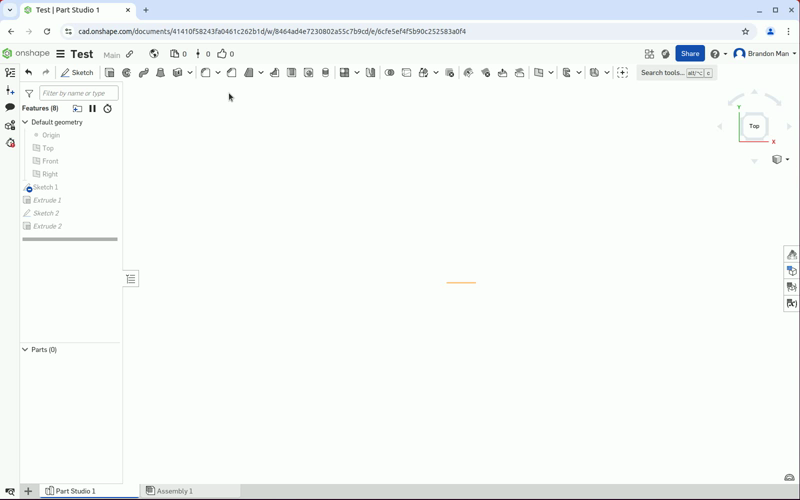
mouse_move(73, 352)
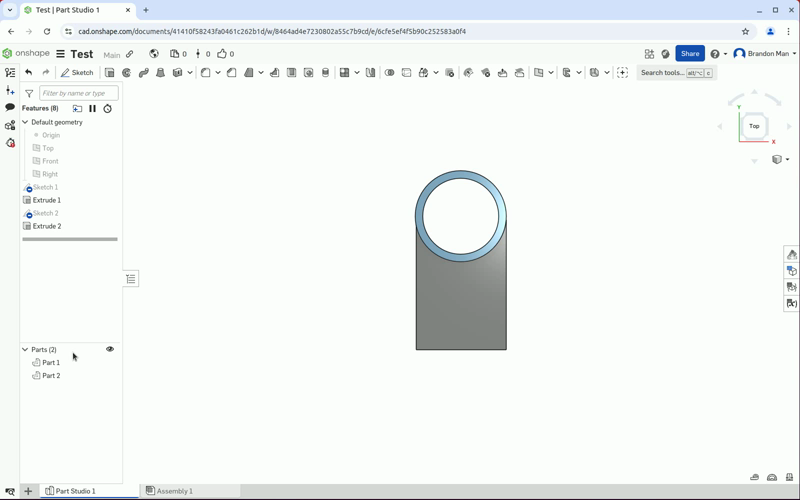
key(y)
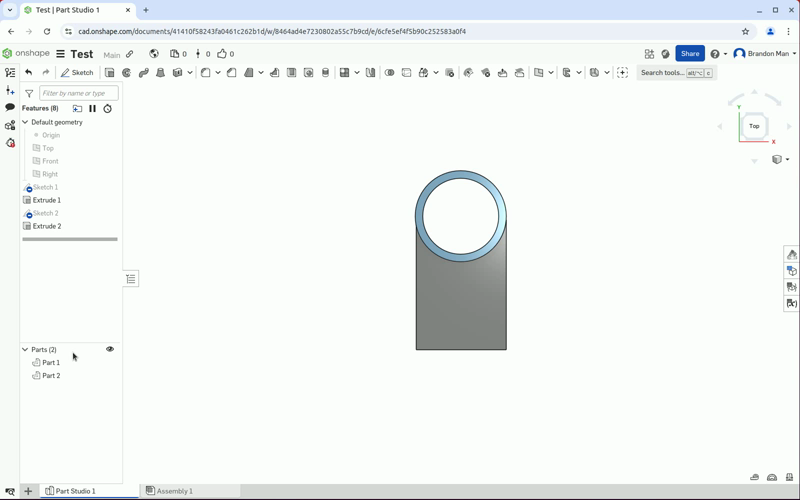
key(shift+p)
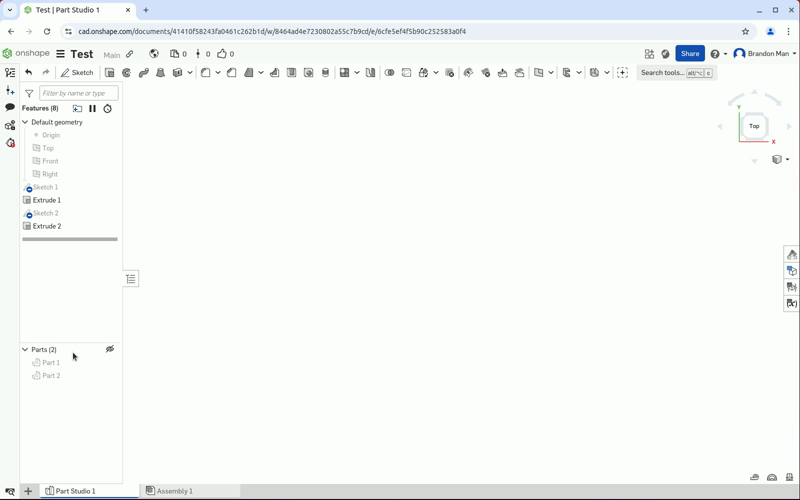
key(space)
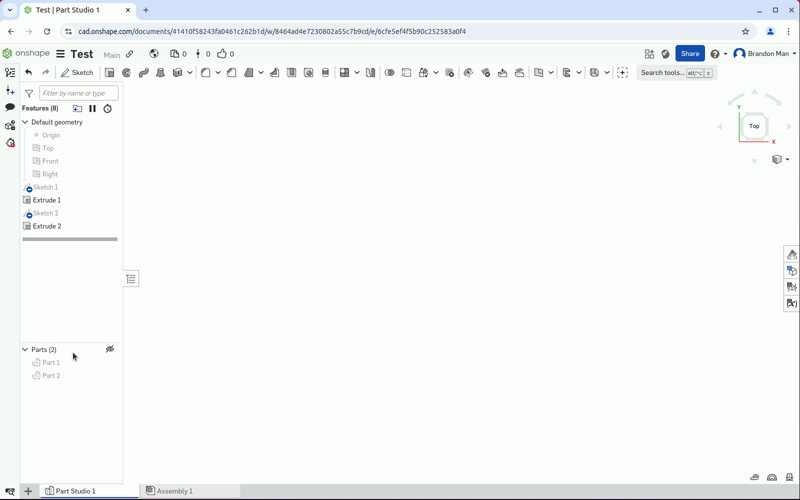
key_down(shift)
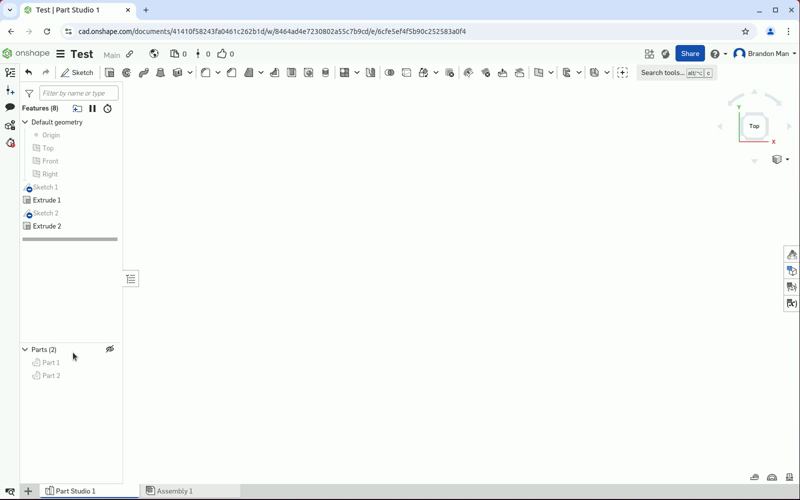
key(up)
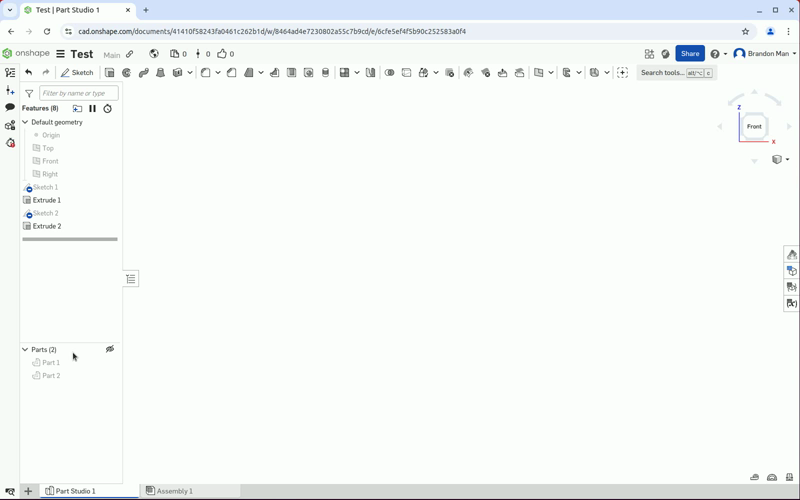
key_up(shift)
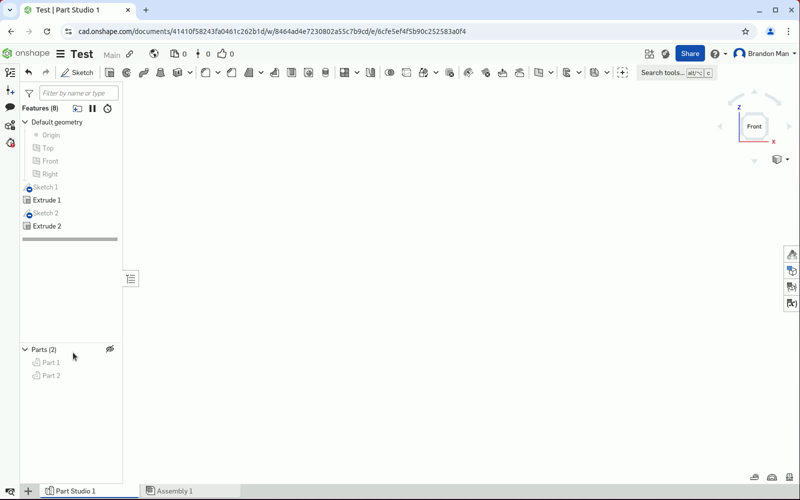
key(space)
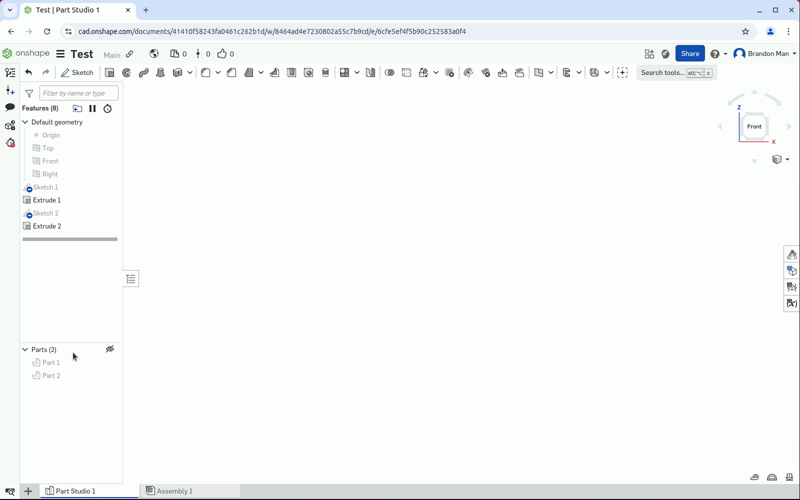
key_down(shift)
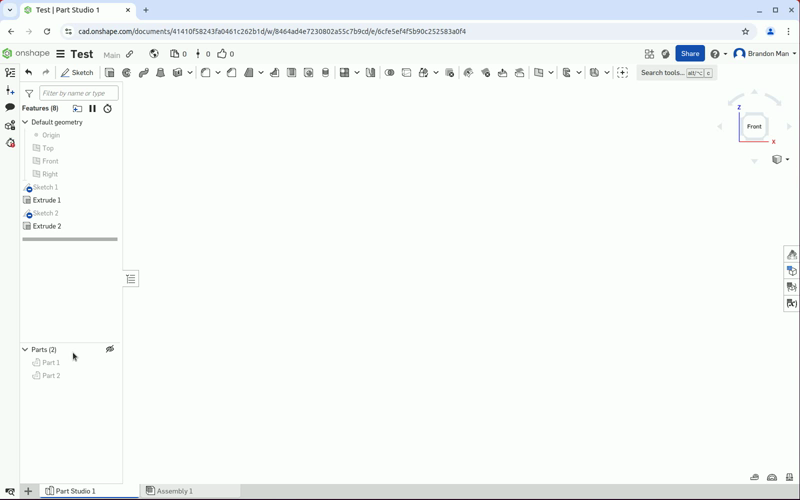
key(left)
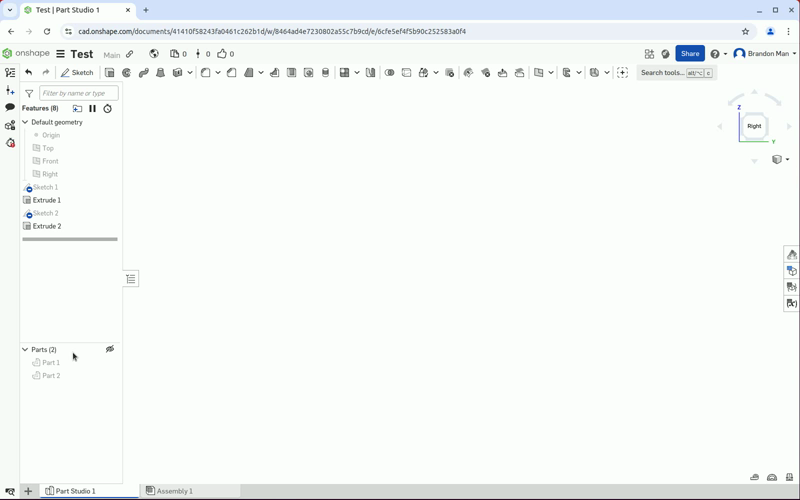
key_up(shift)
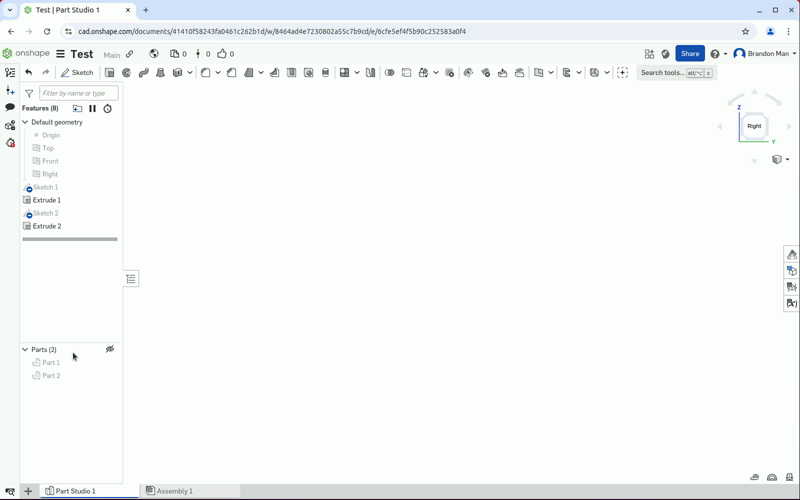
mouse_move(73, 352)
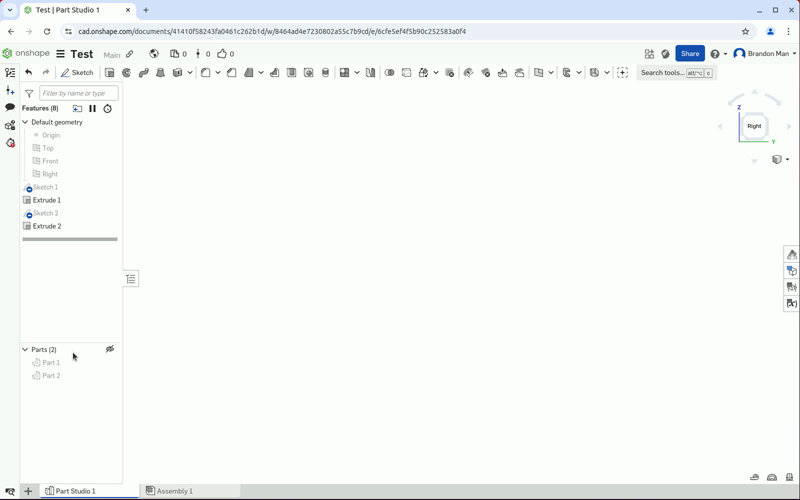
key(shift+y)
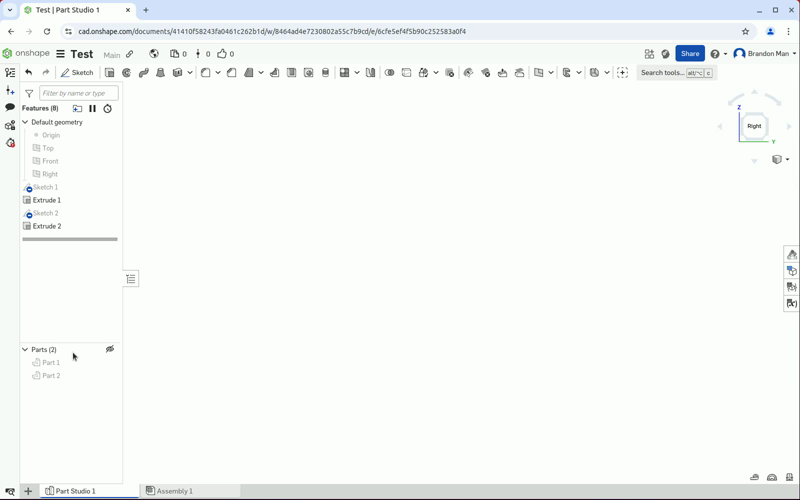
key(shift+s)
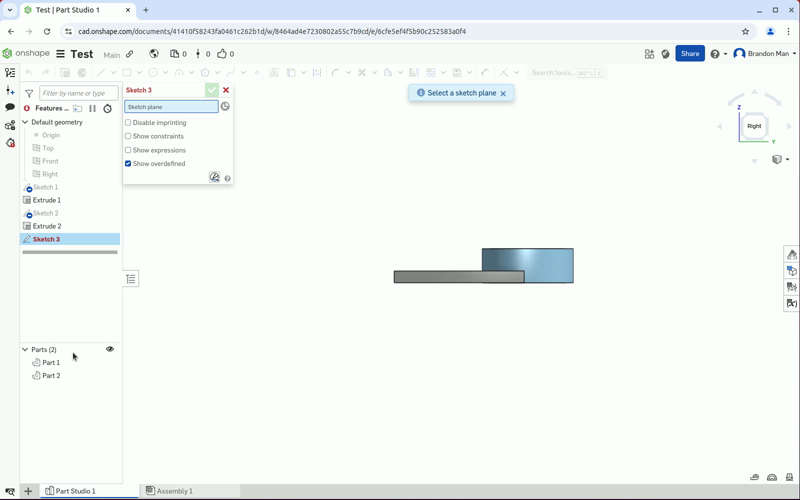
mouse_move(73, 176)
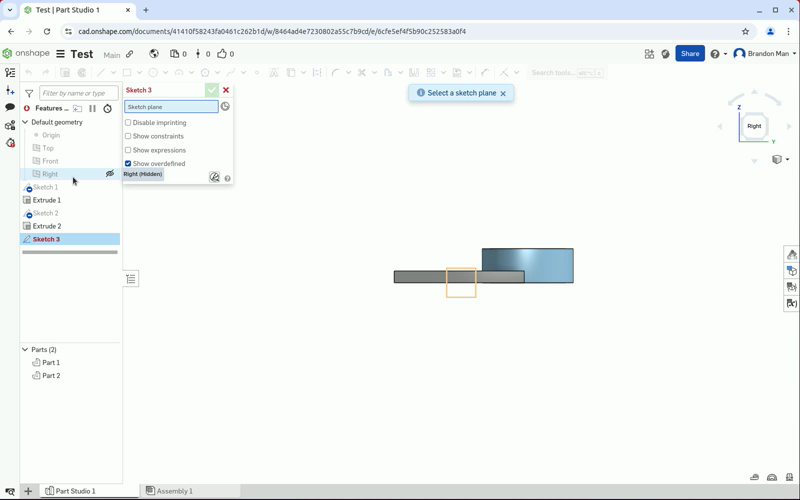
click(73, 176)
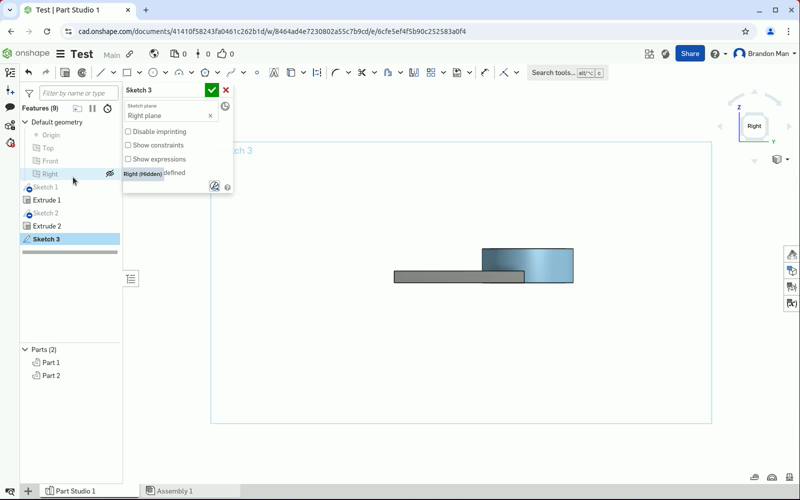
mouse_move(73, 352)
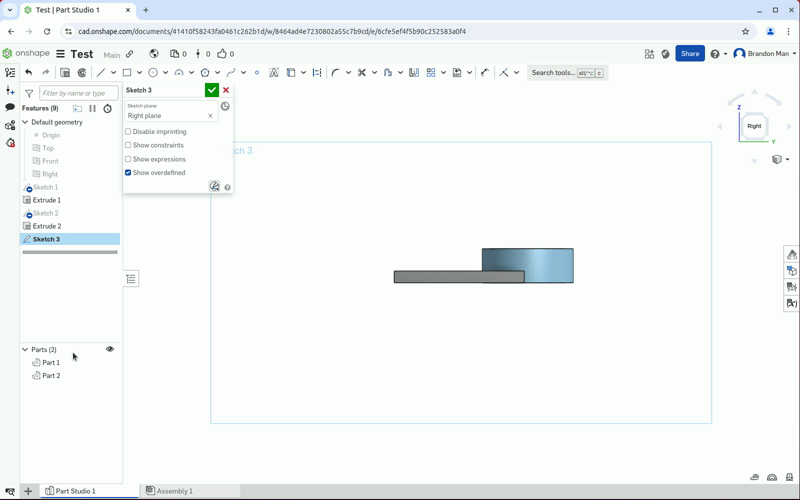
key(y)
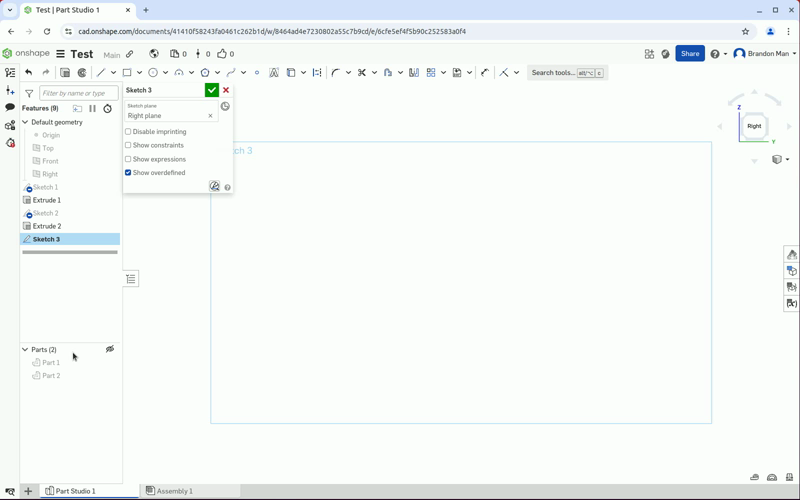
key(l)
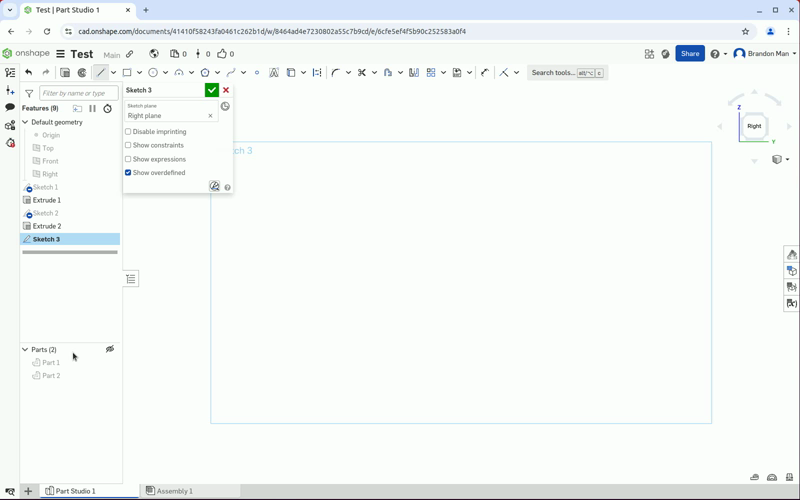
key_down(shift)
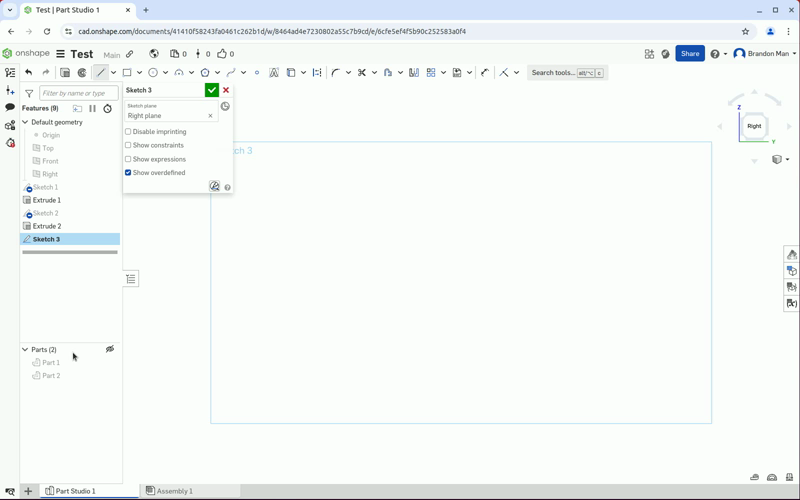
mouse_move(460, 271)
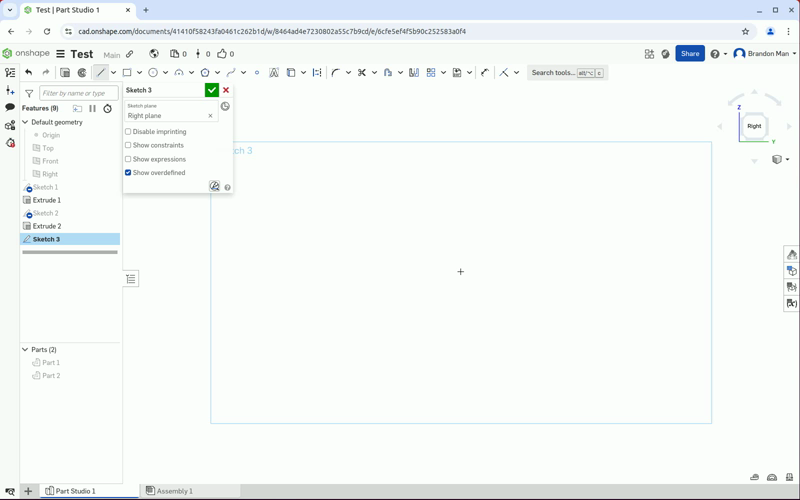
click(460, 271)
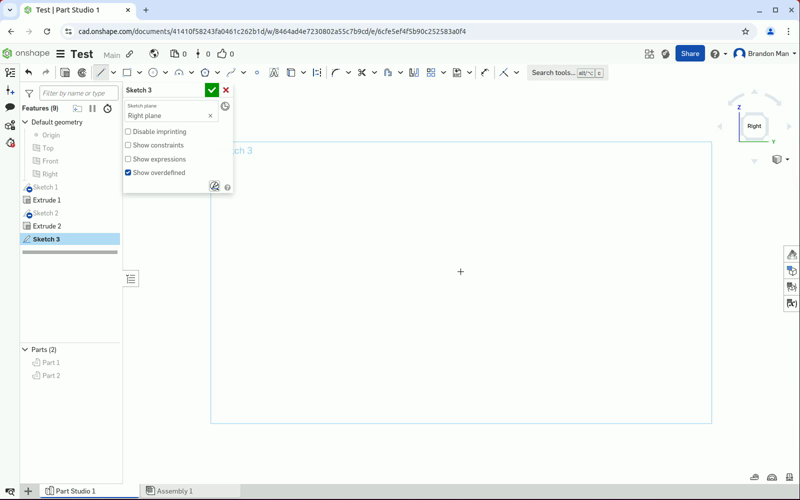
key_up(shift)
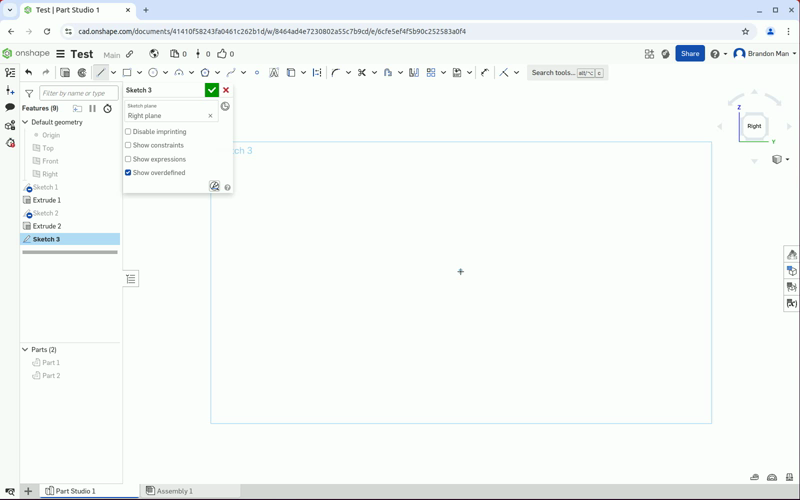
key_down(shift)
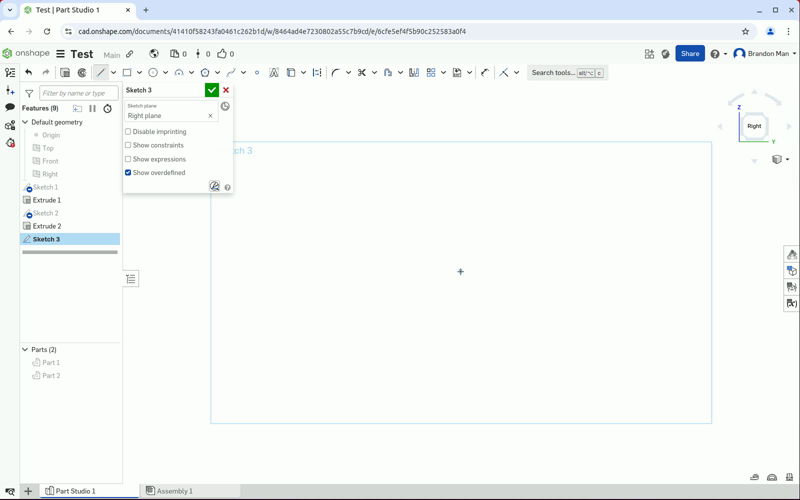
mouse_move(490, 271)
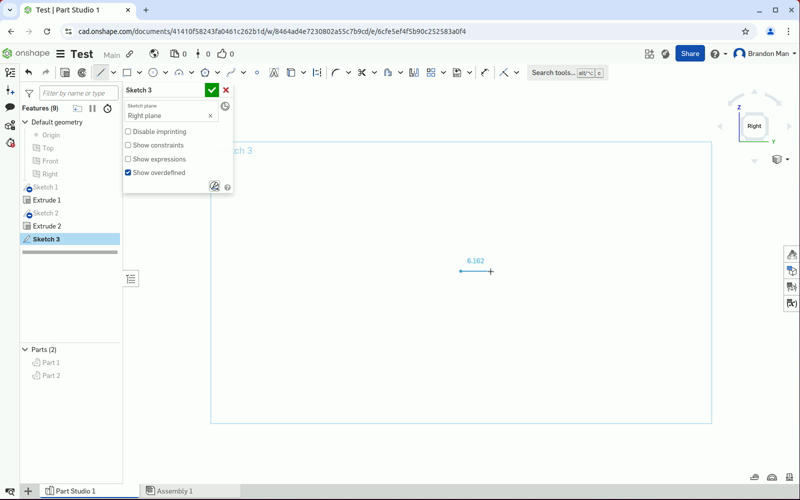
mouse_move(484, 271)
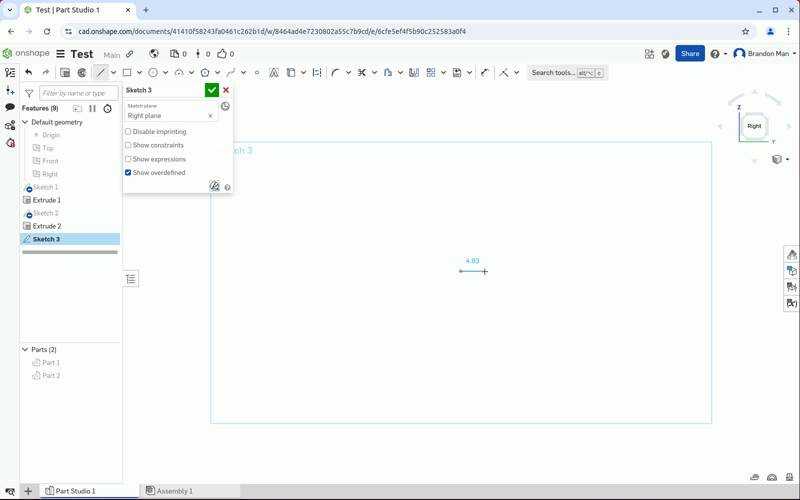
click(484, 271)
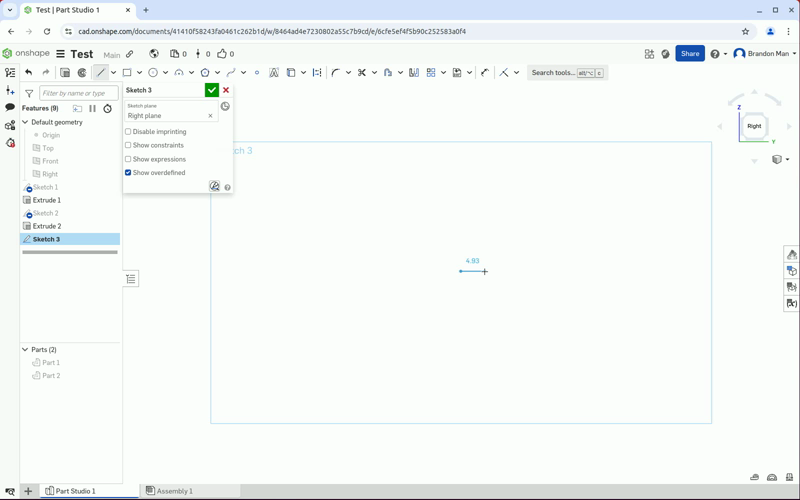
key_up(shift)
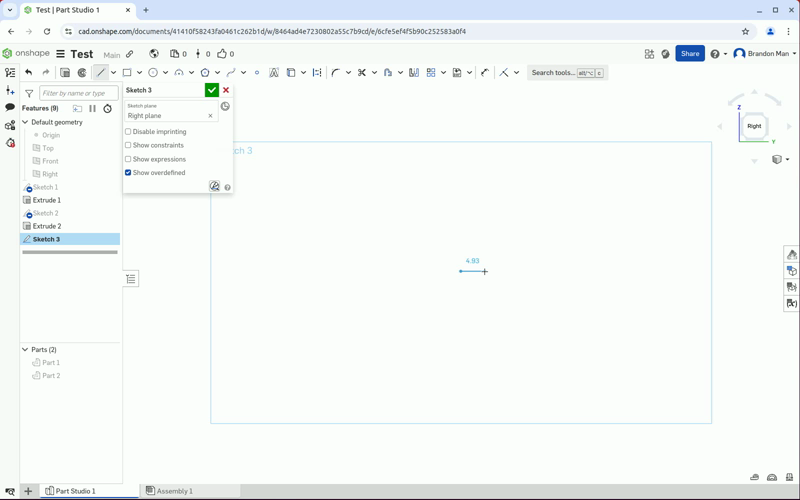
key_down(shift)
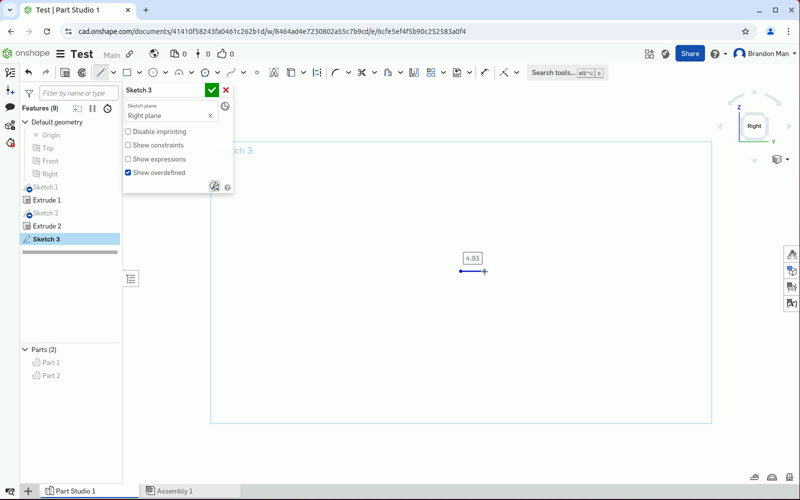
mouse_move(514, 271)
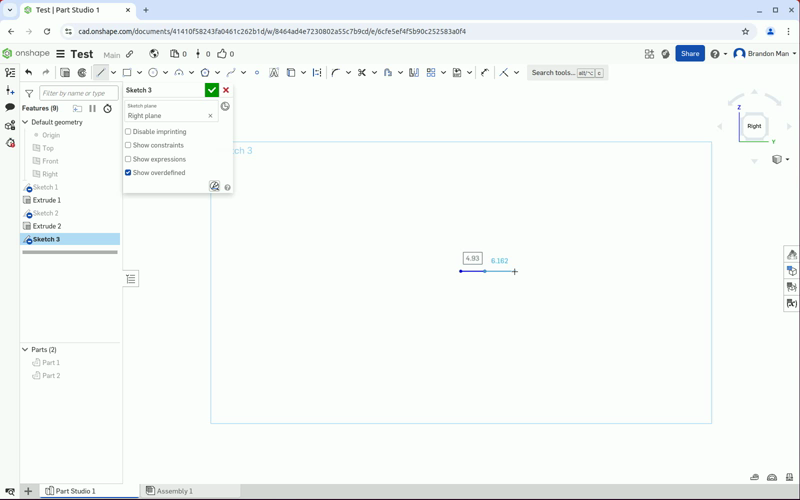
mouse_move(484, 246)
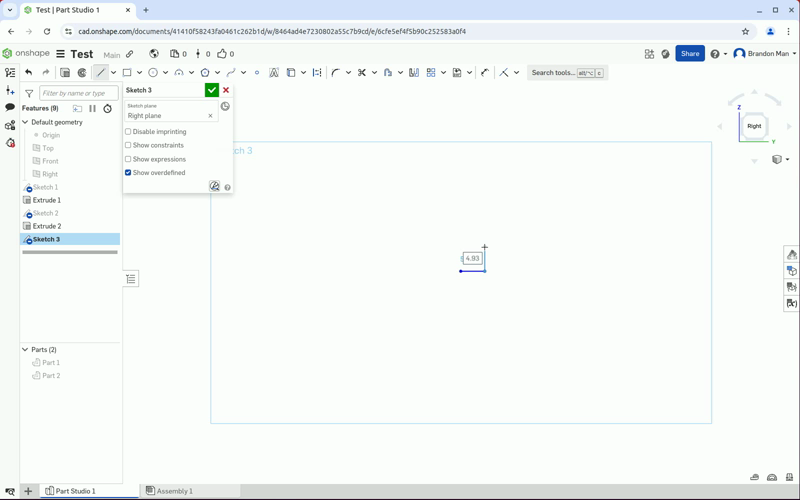
click(484, 246)
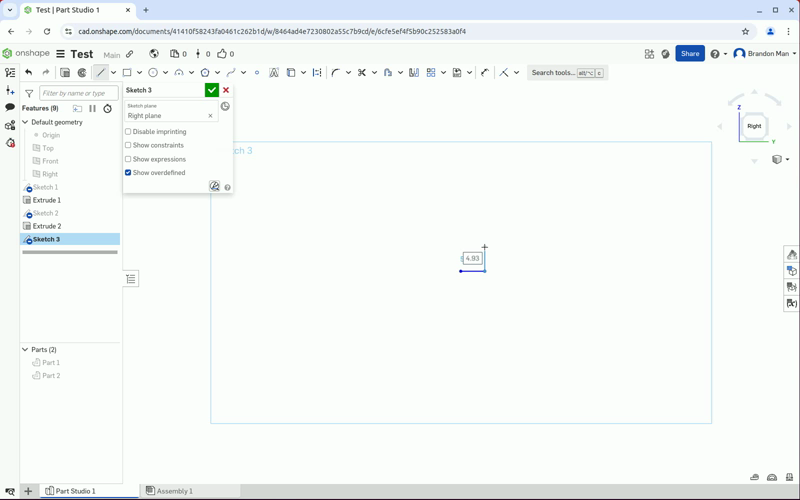
key_up(shift)
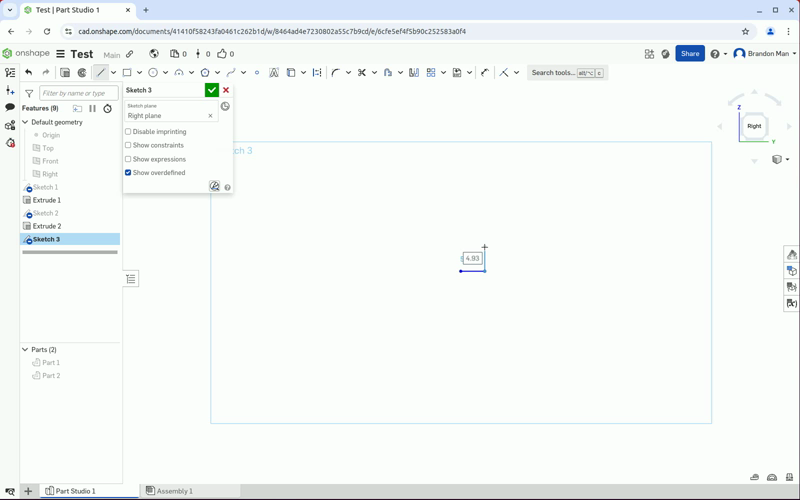
mouse_move(514, 246)
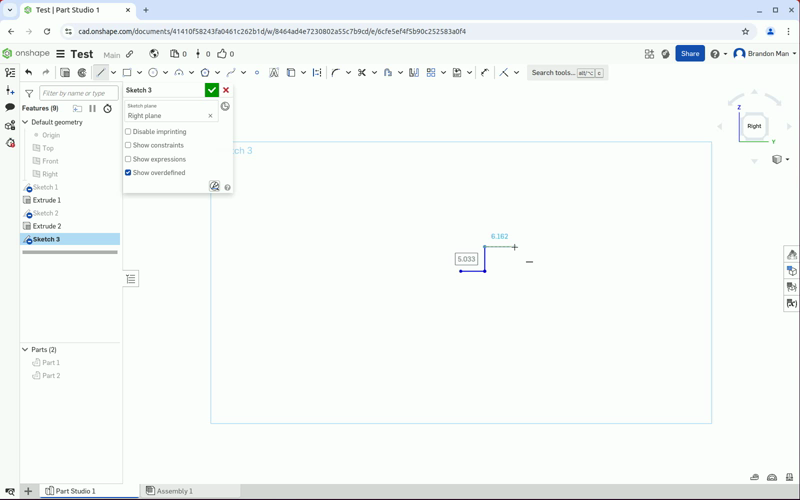
key_down(shift)
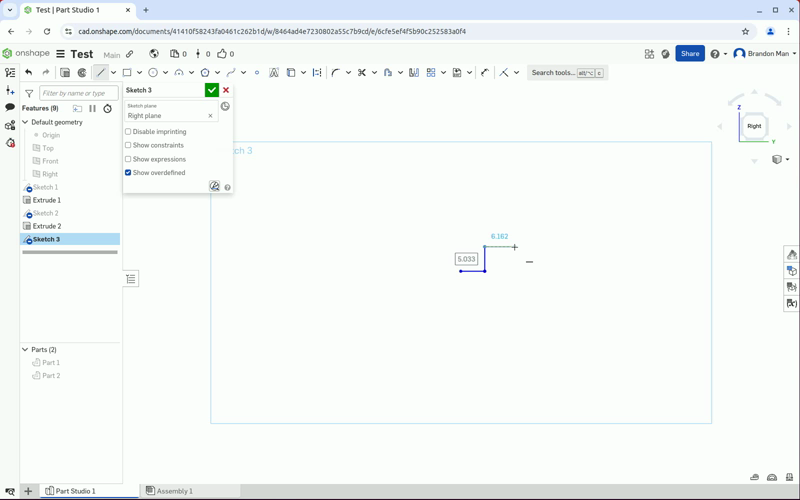
mouse_move(460, 271)
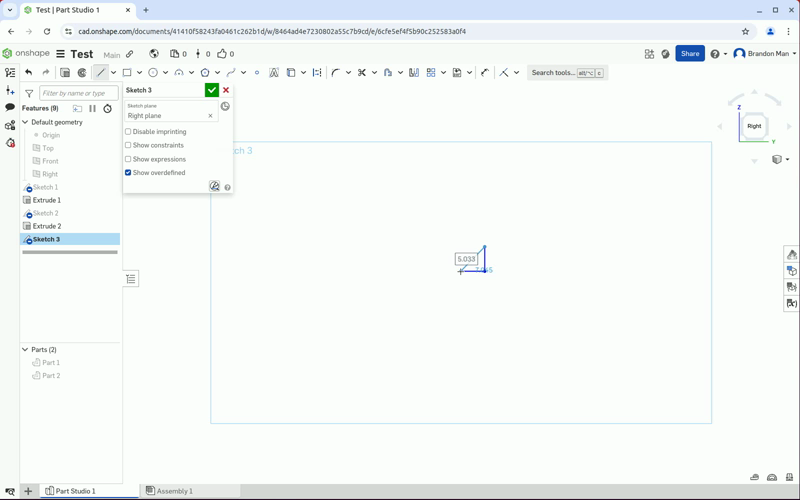
key_up(shift)
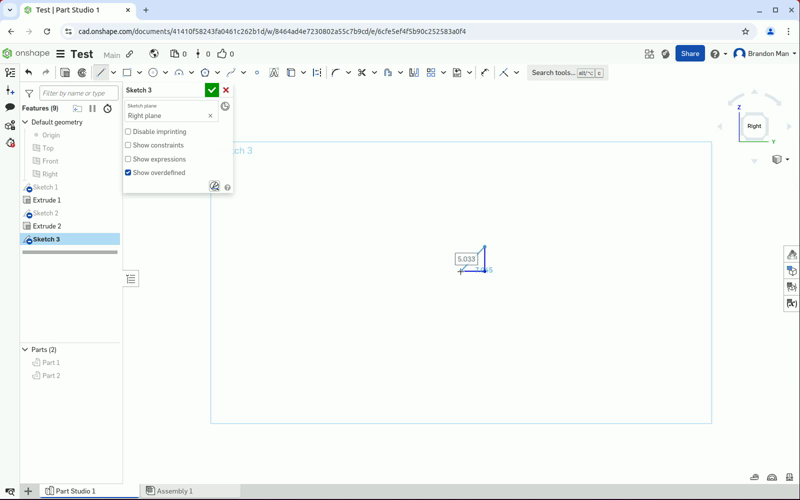
click(460, 271)
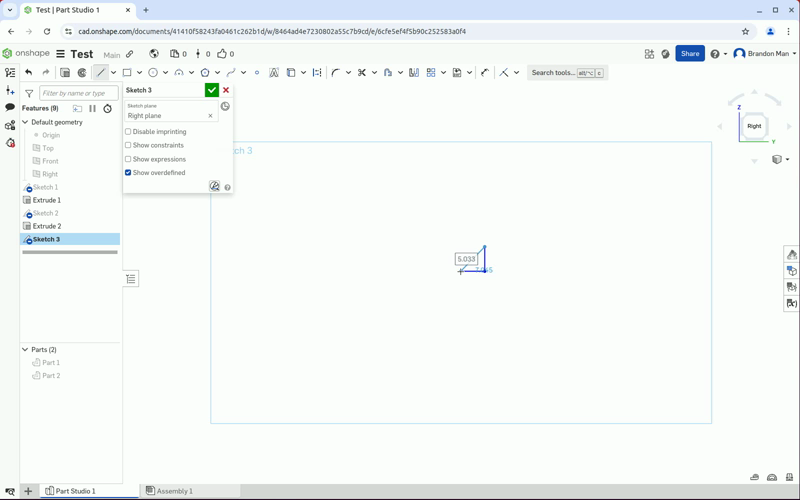
key(esc)
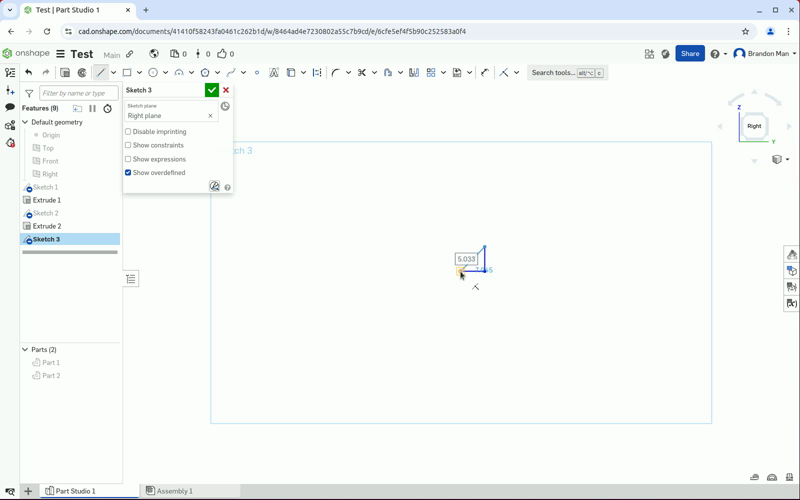
mouse_move(473, 263)
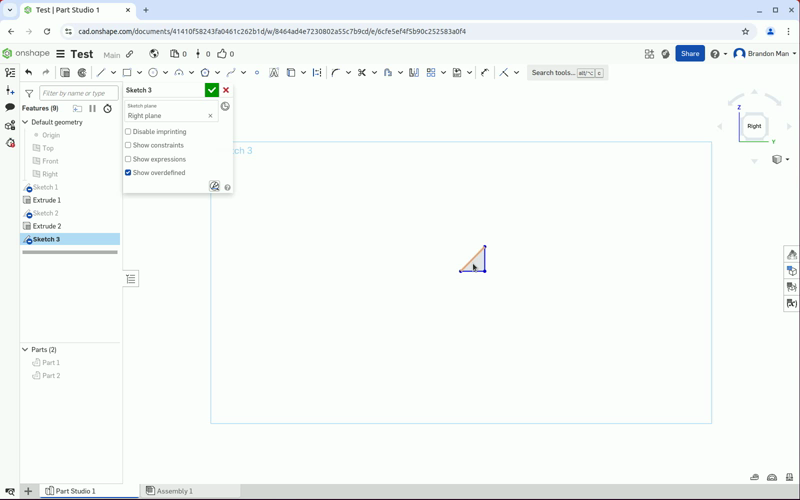
scroll(6)
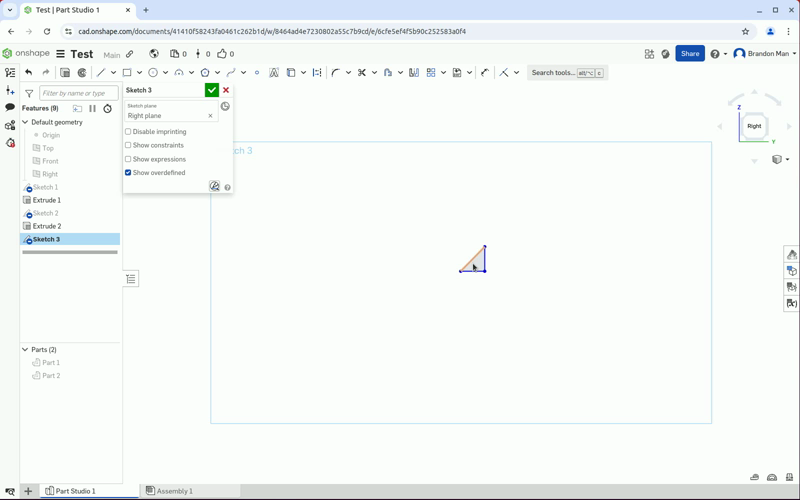
scroll(6)
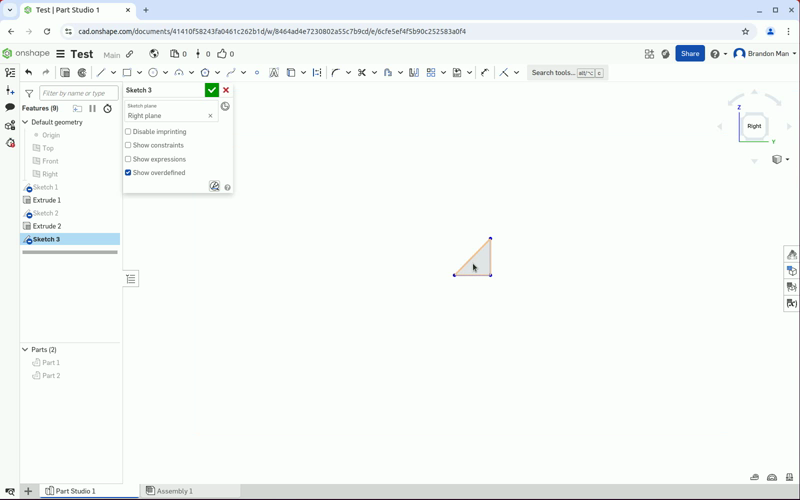
scroll(6)
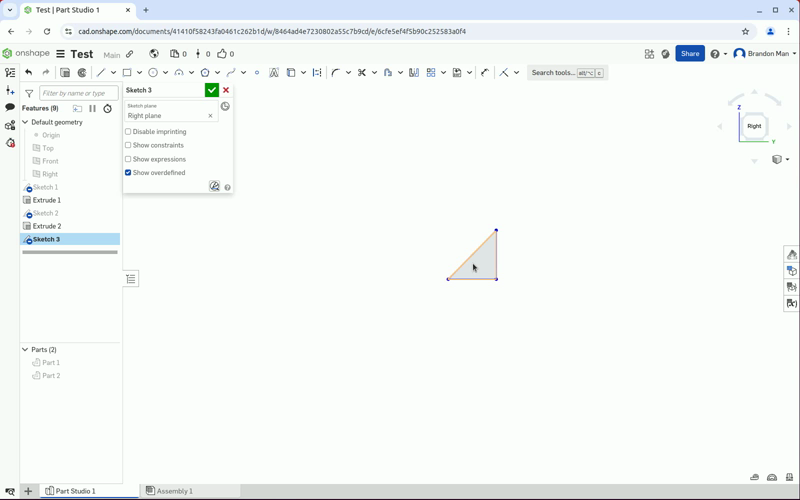
scroll(6)
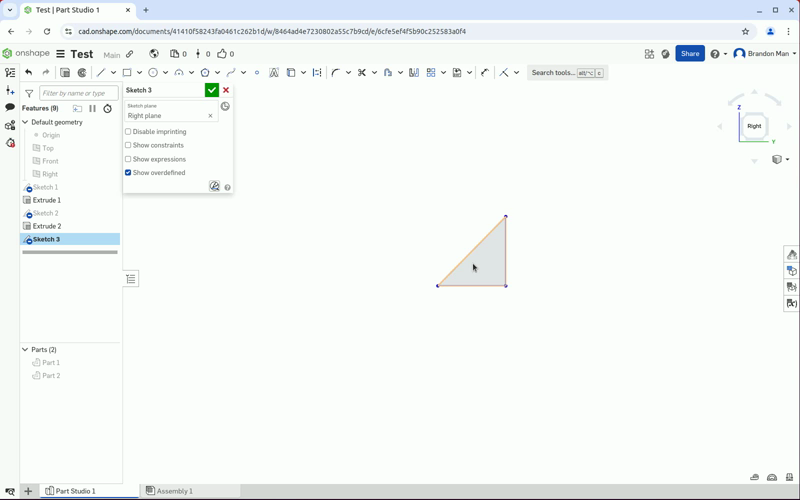
scroll(6)
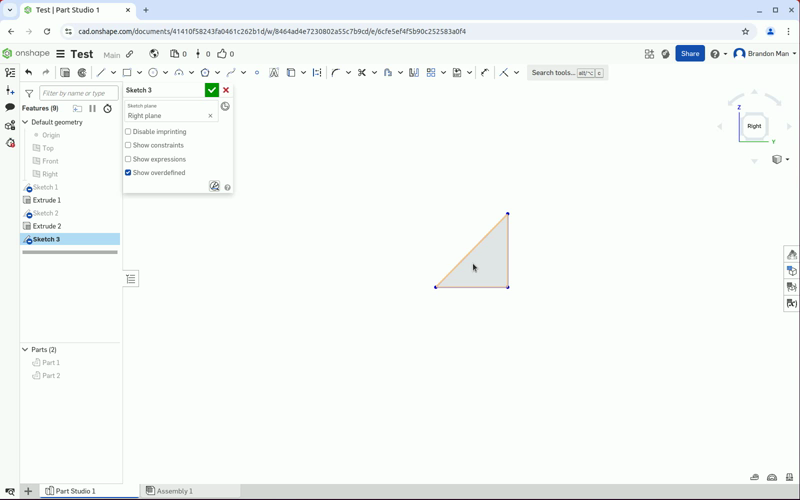
scroll(6)
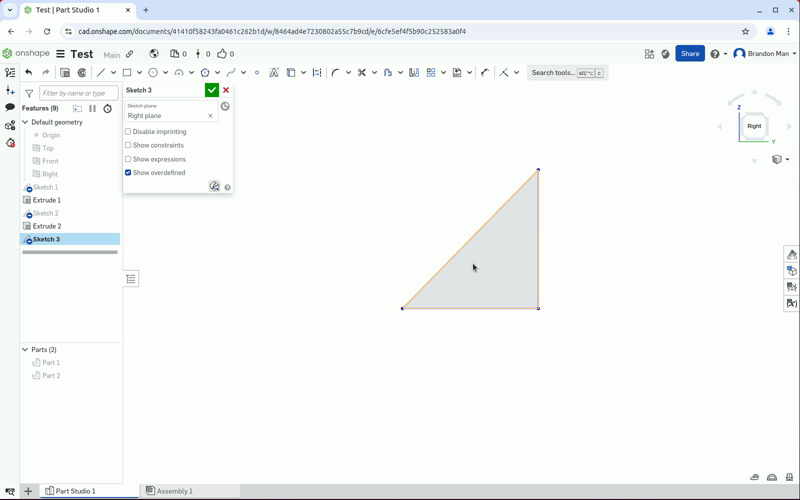
scroll(6)
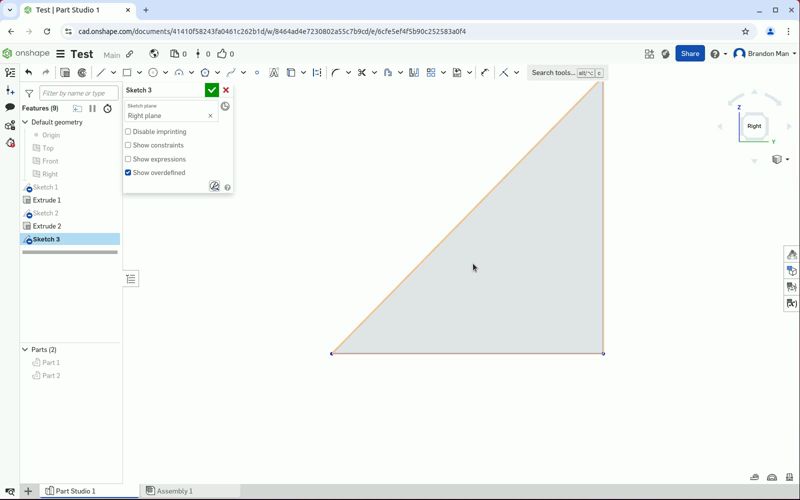
click(473, 263)
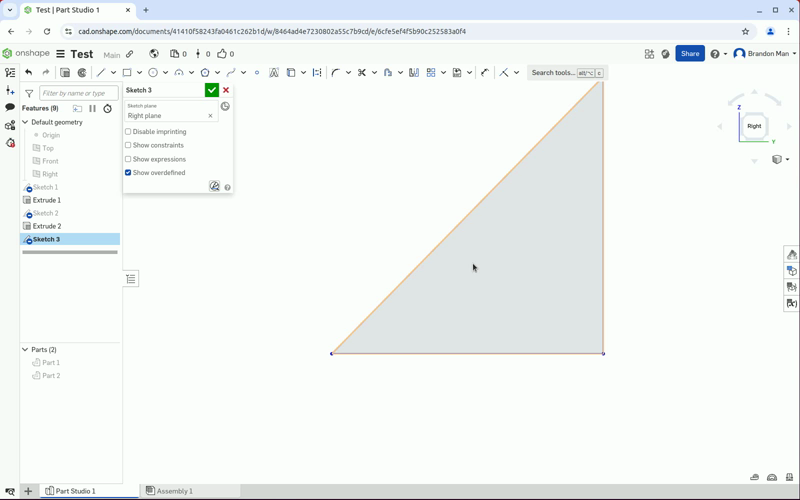
scroll(-6)
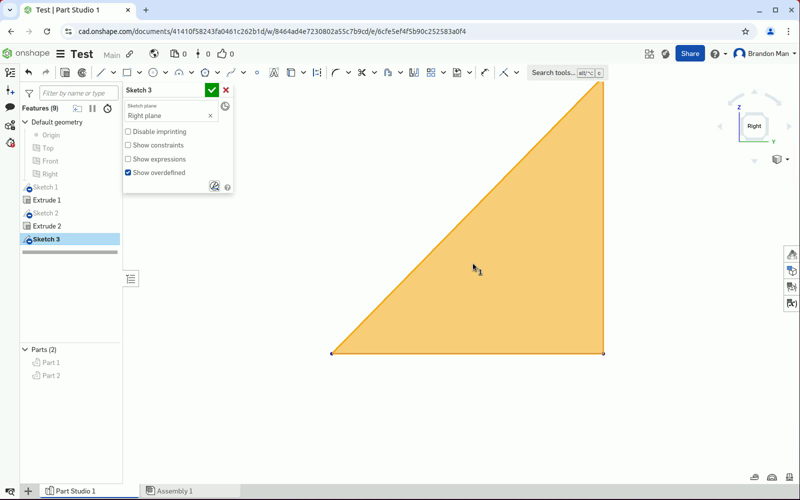
scroll(-6)
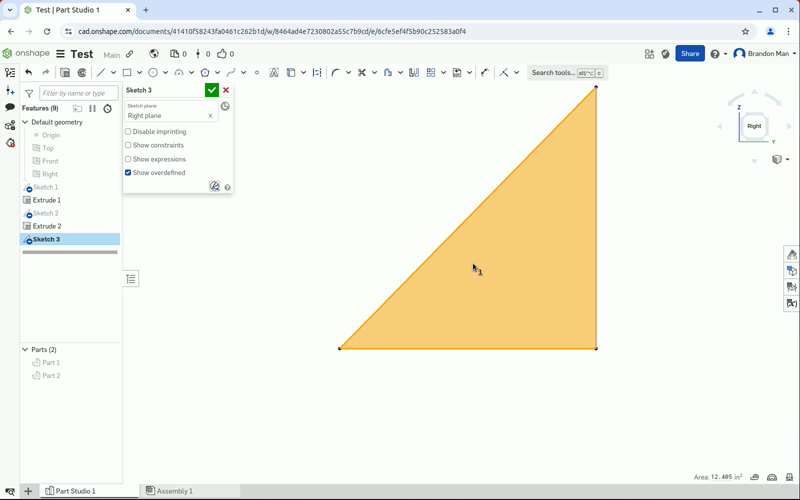
scroll(-6)
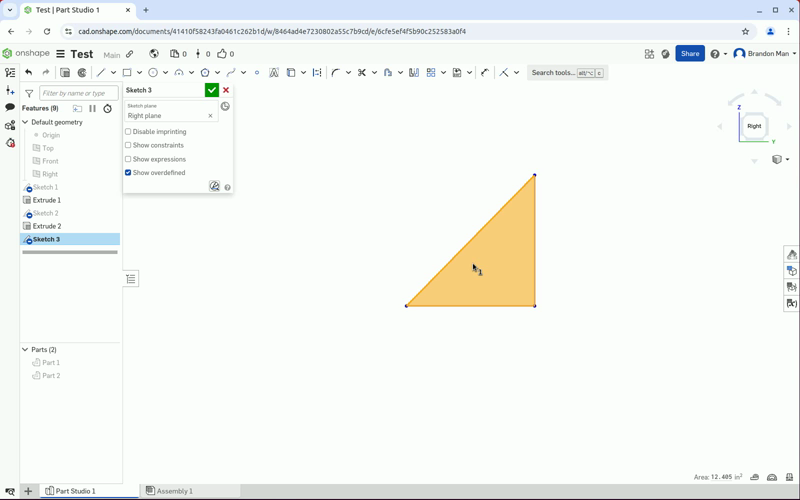
scroll(-6)
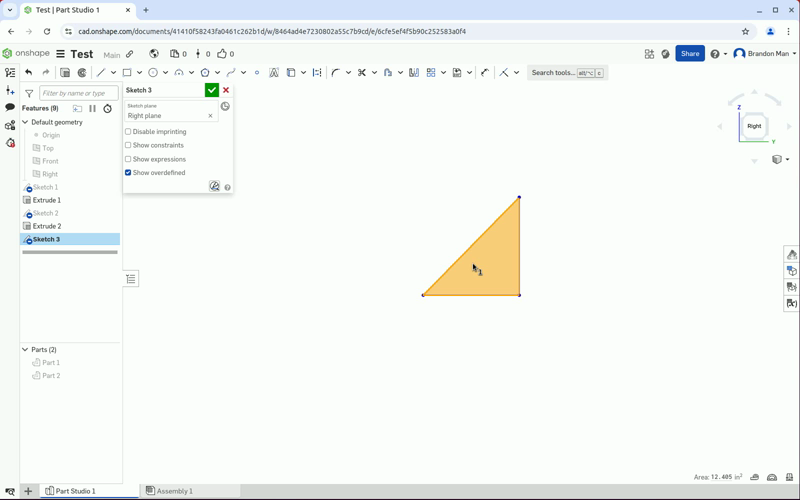
scroll(-6)
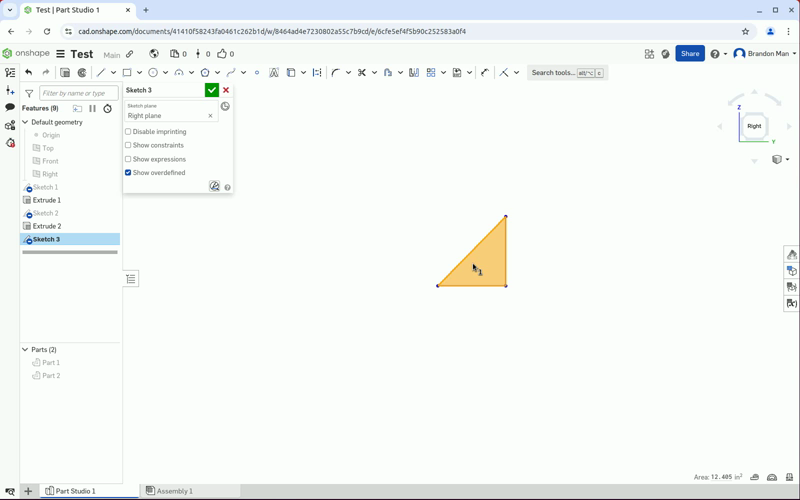
scroll(-6)
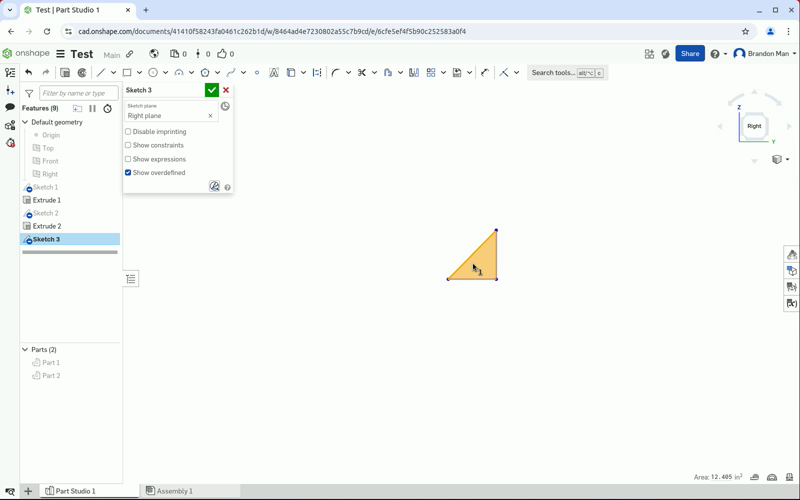
scroll(-6)
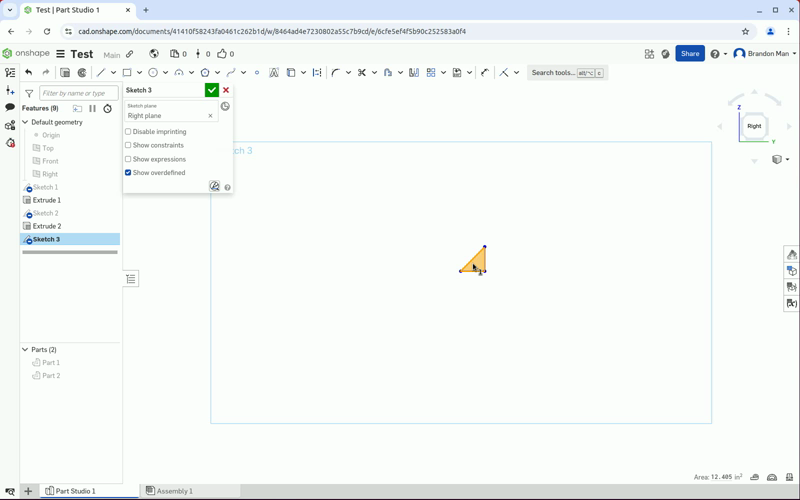
mouse_move(73, 352)
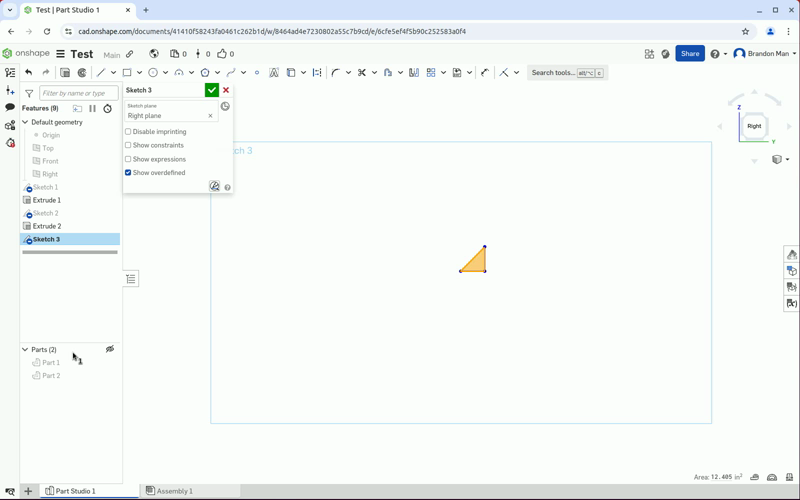
key(shift+y)
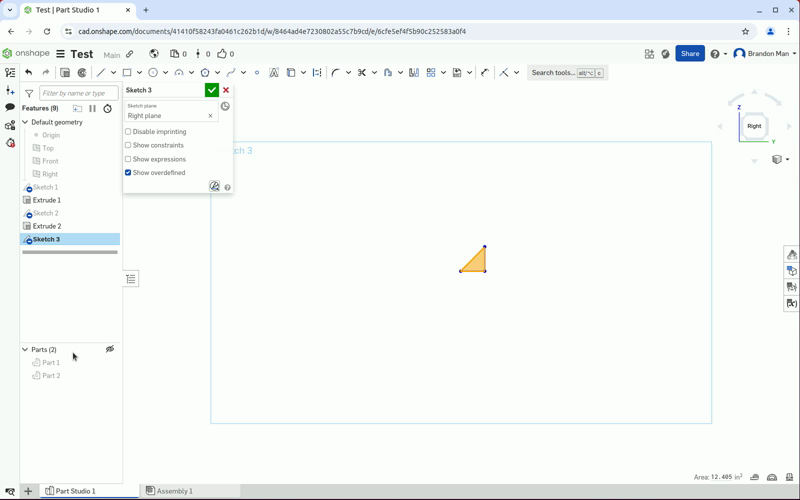
key(shift+e)
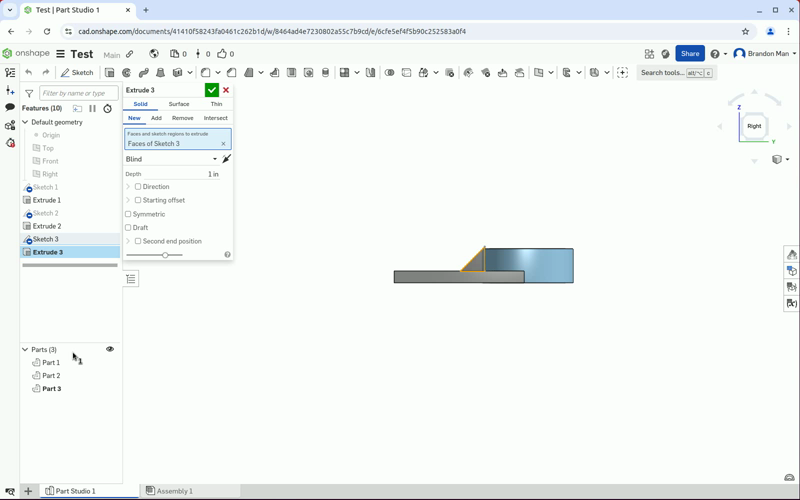
mouse_move(143, 106)
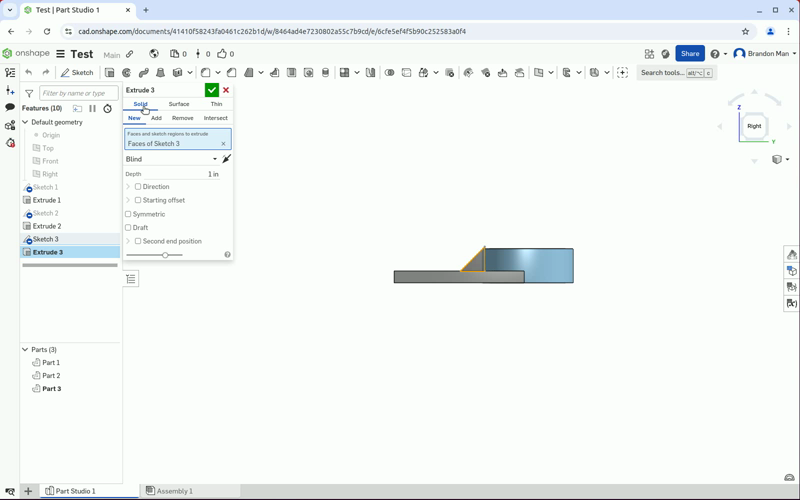
click(143, 106)
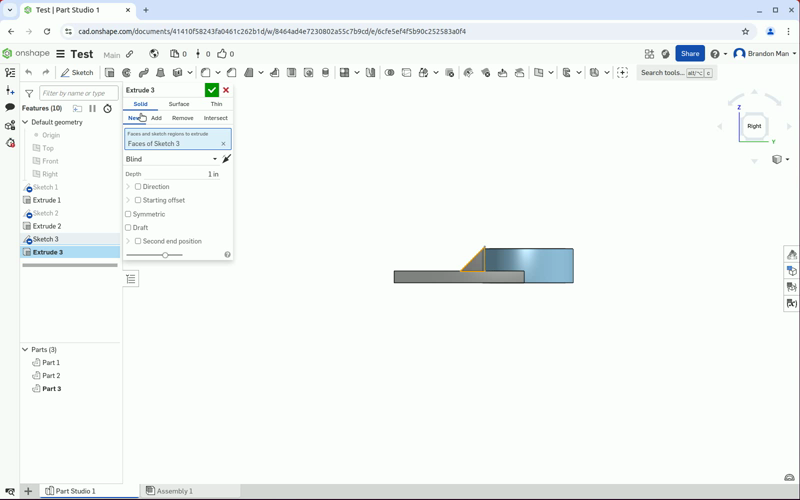
mouse_move(137, 120)
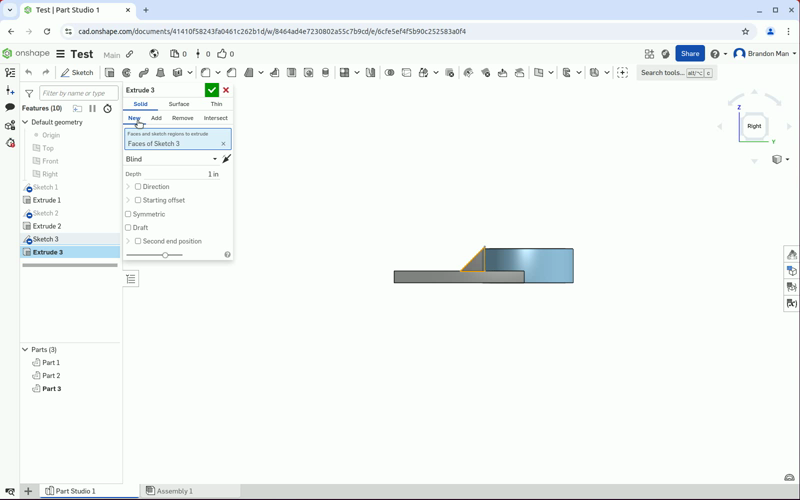
click(137, 120)
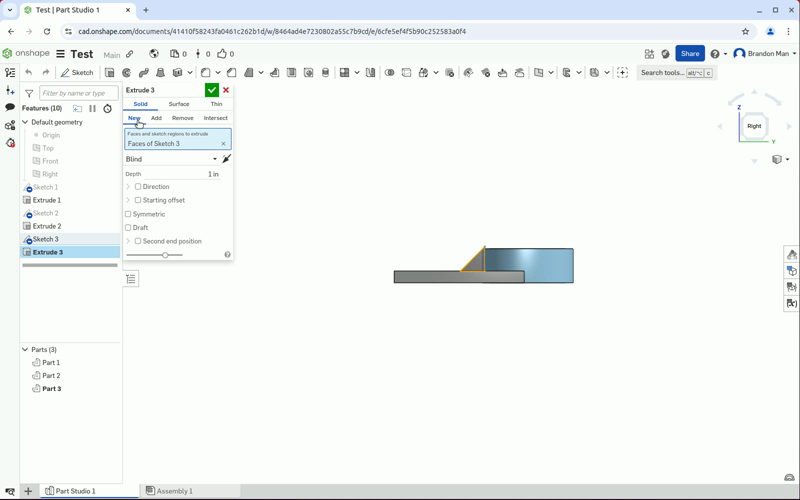
key(tab, 4)
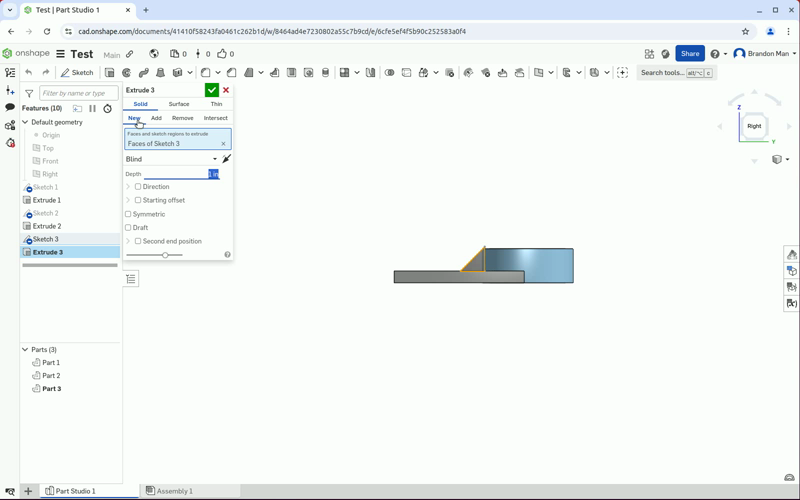
text(3.852)
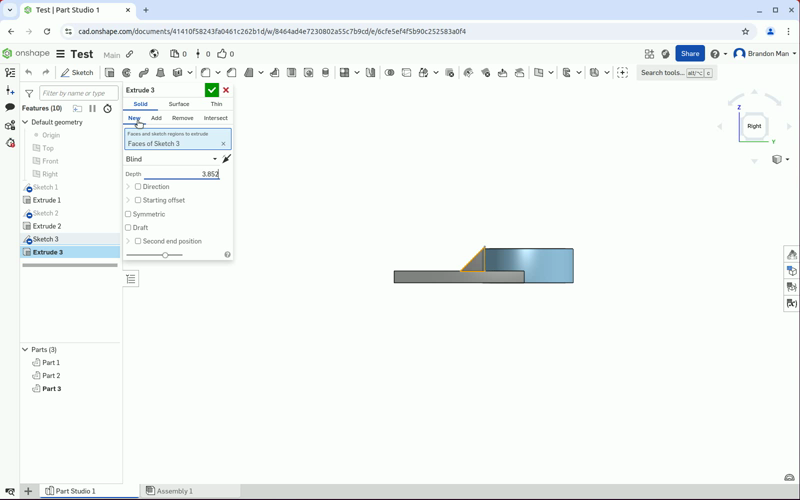
key(tab, 3)
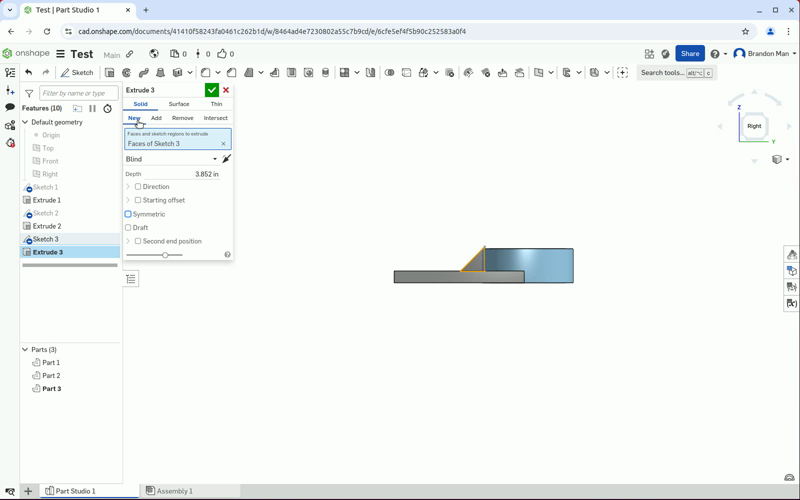
key(space)
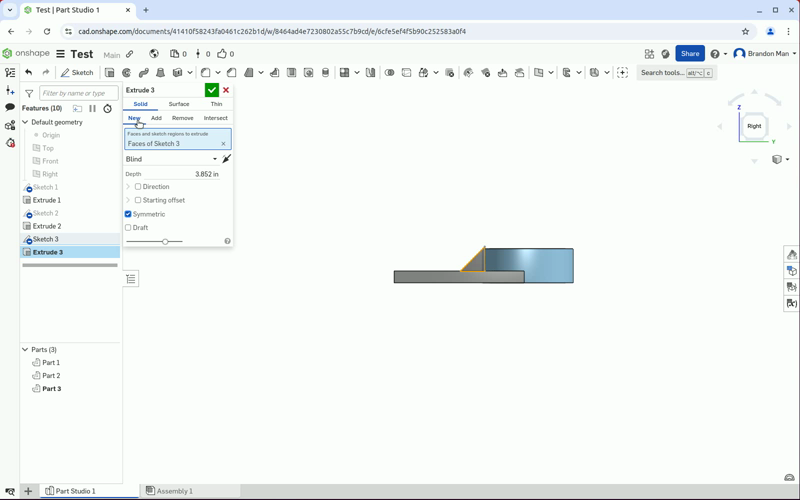
key(enter)
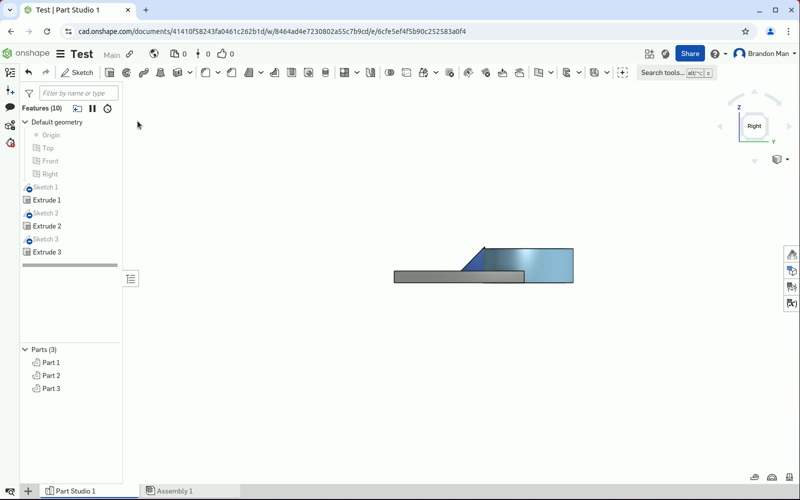
key(shift+h)
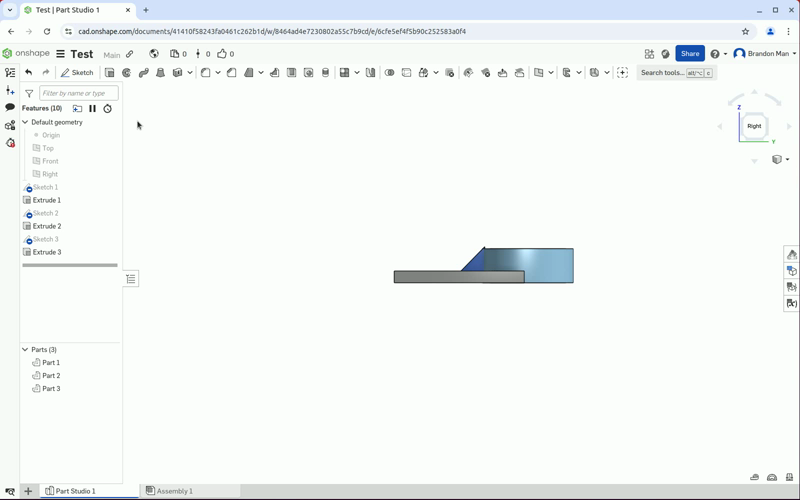
key(shift+h)
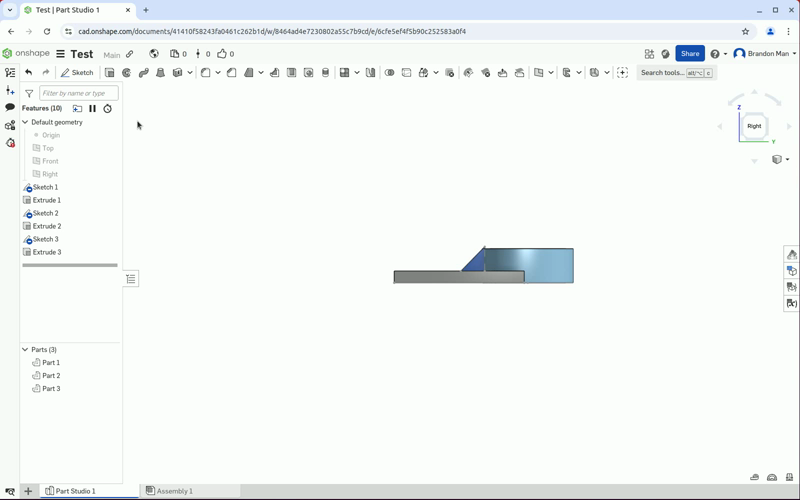
key(shift+7)
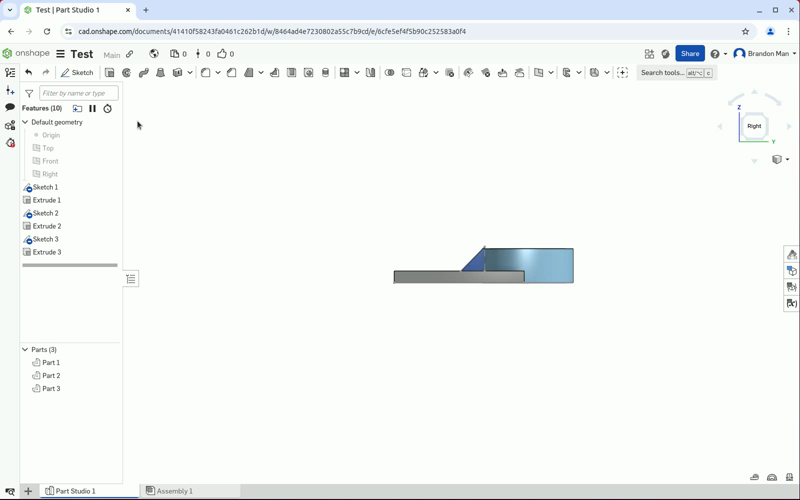
key(right, 2)
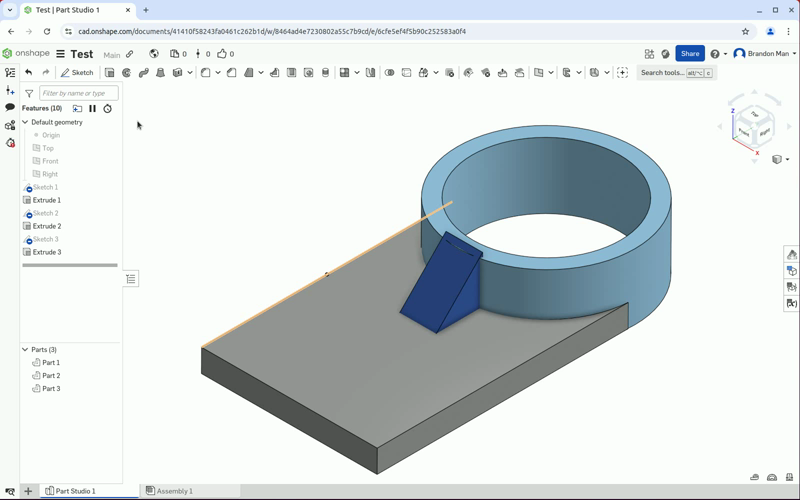
key(down, 2)
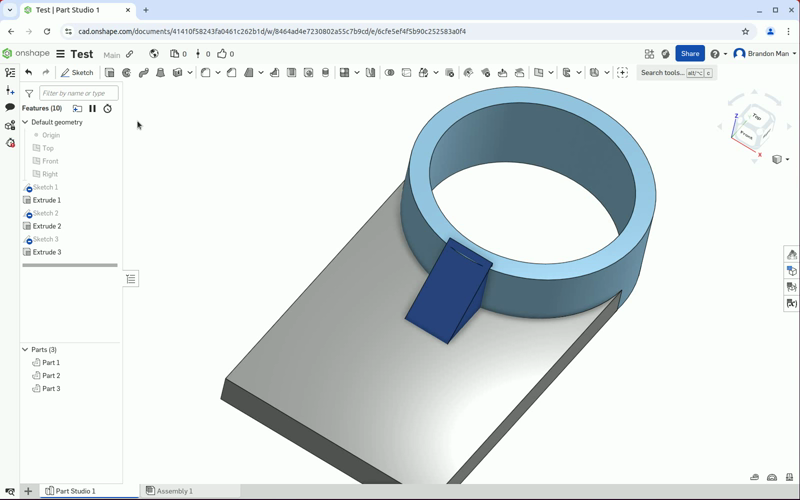
key(up, 2)
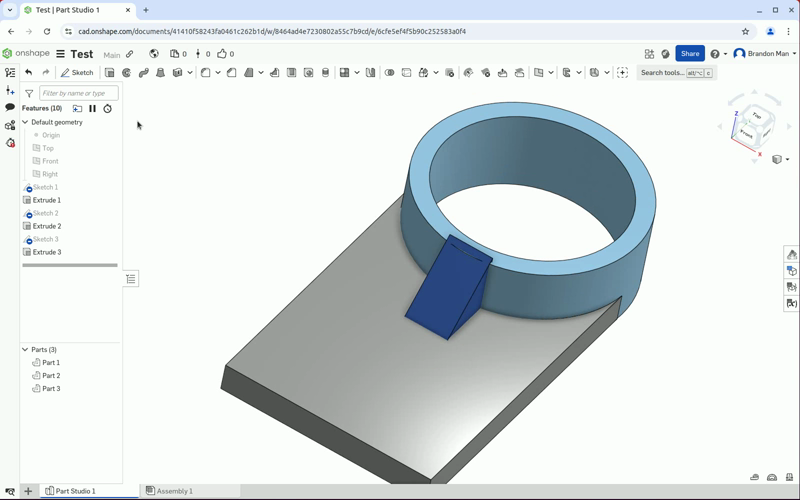
key(left, 2)
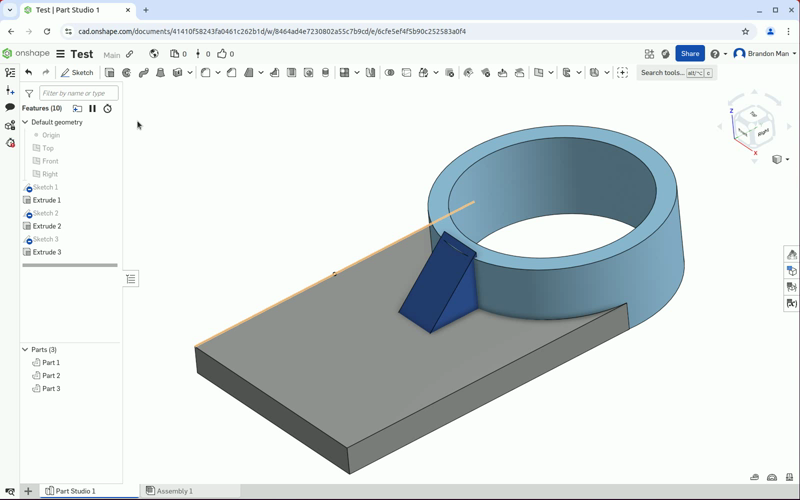
mouse_move(73, 189)
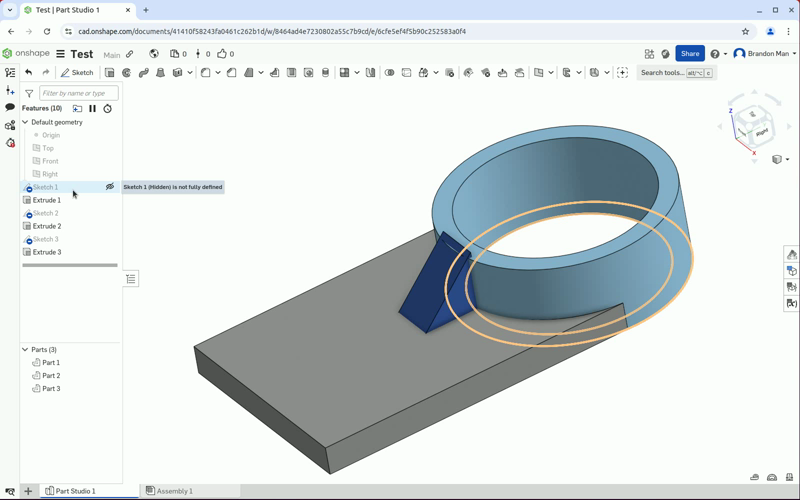
click(73, 189)